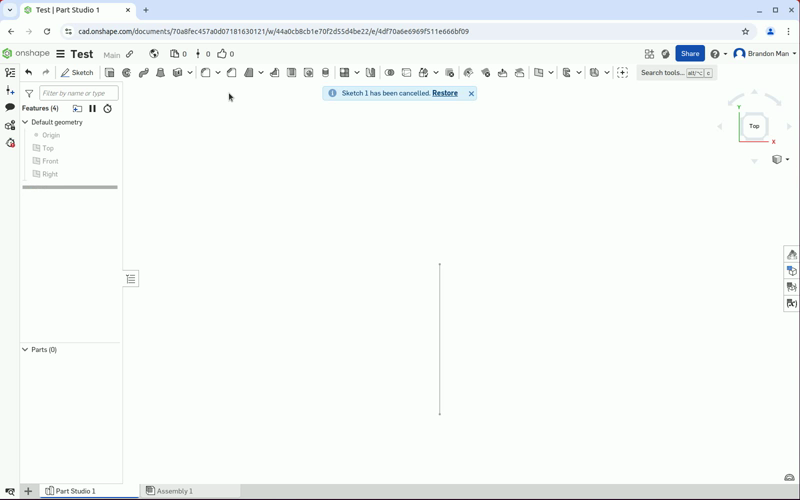
key(shift+h)
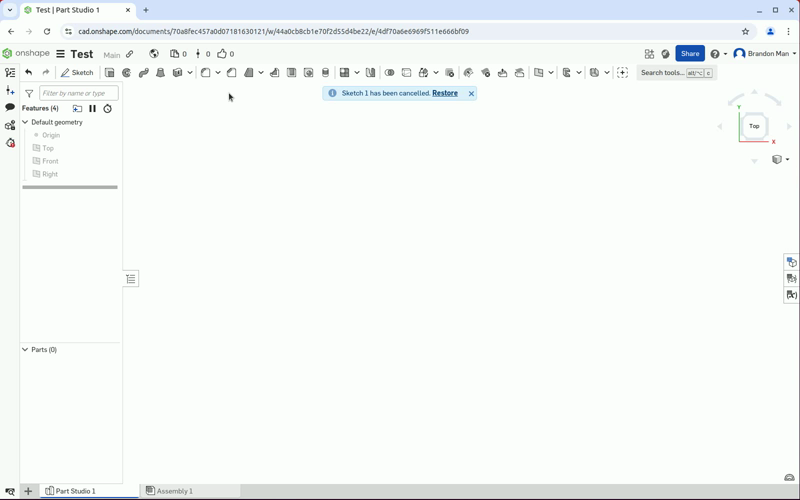
key(shift+s)
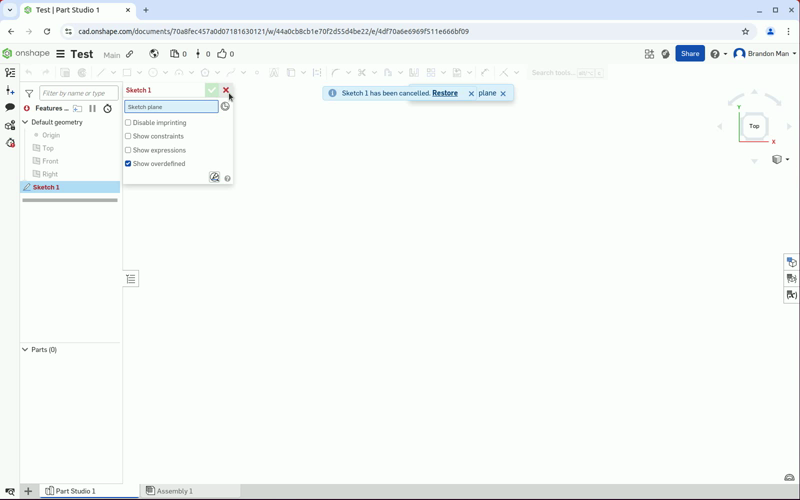
mouse_move(73, 150)
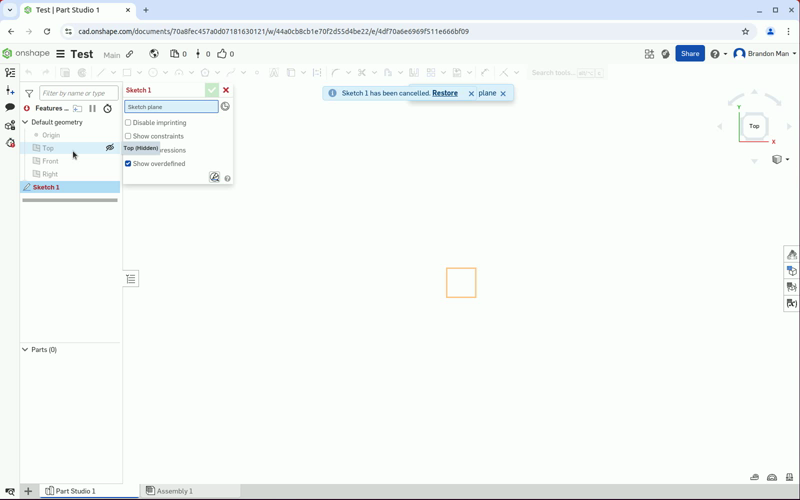
click(73, 150)
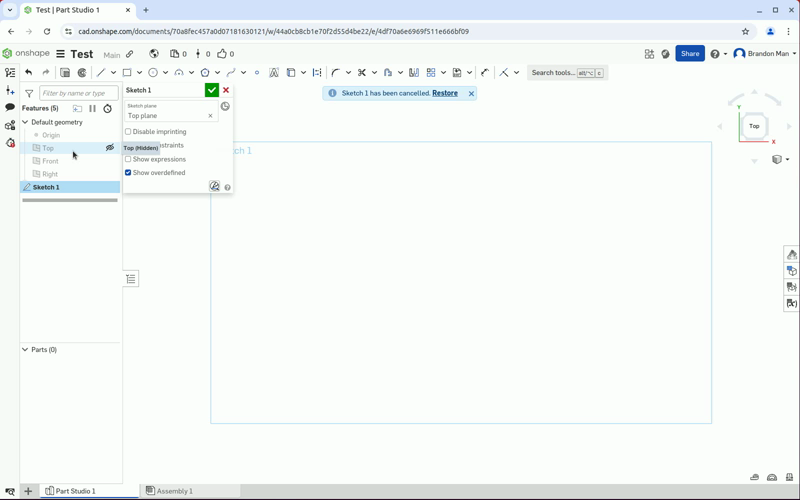
mouse_move(73, 352)
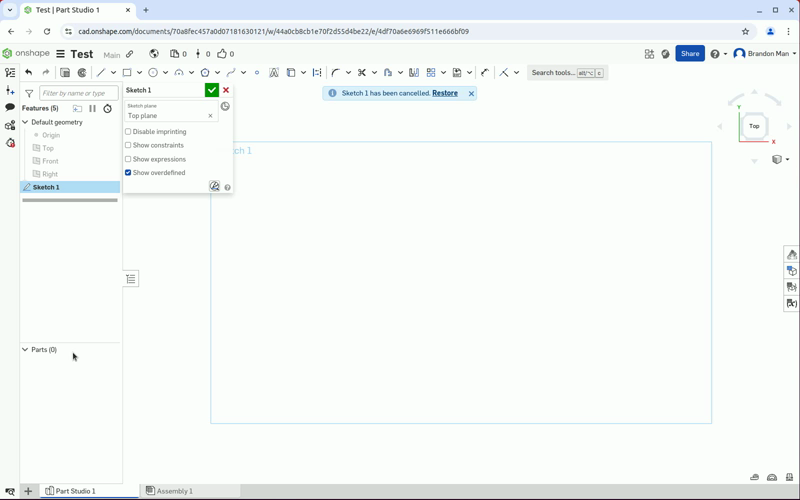
key(y)
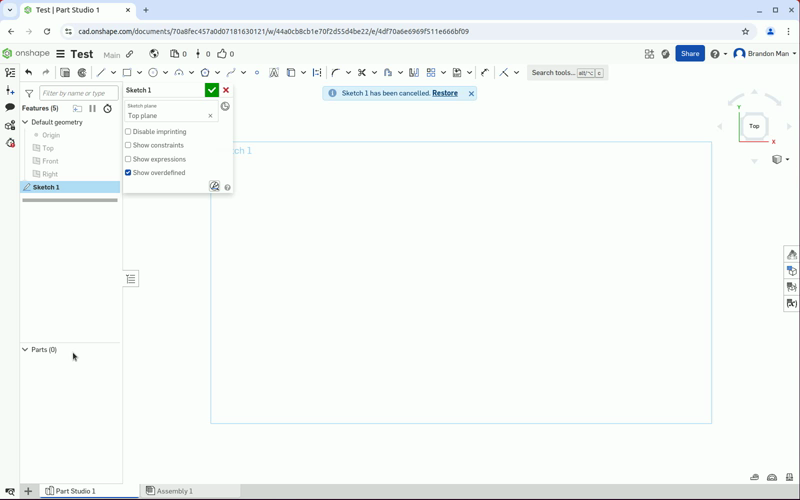
key(l)
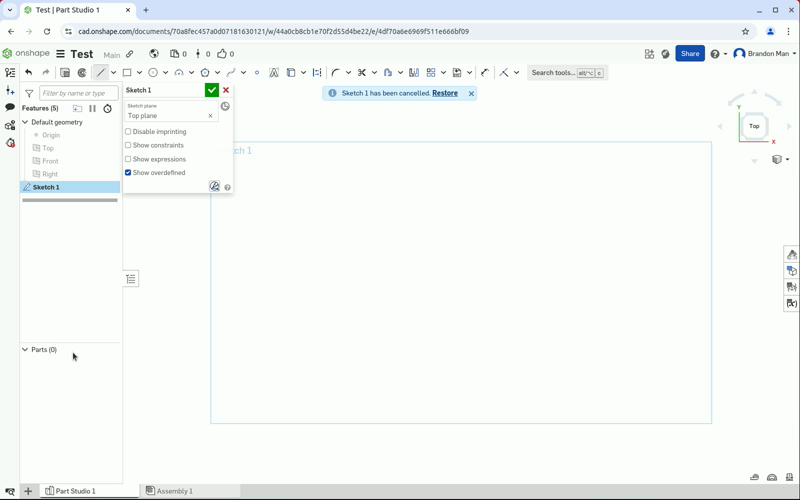
key_down(shift)
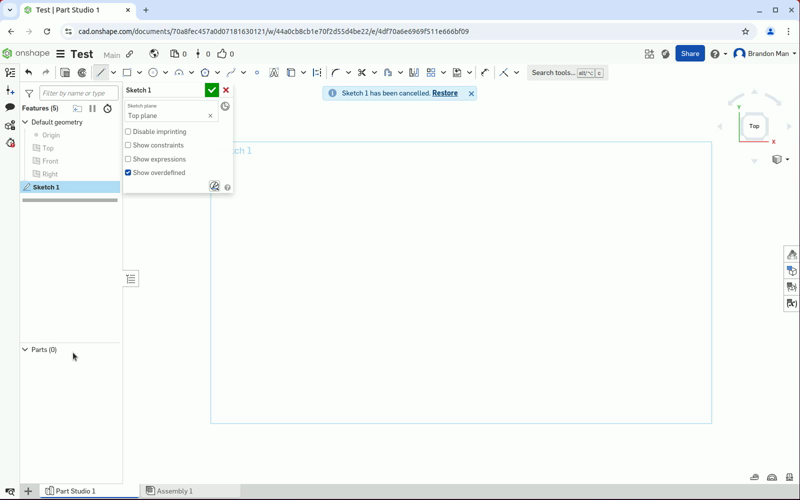
mouse_move(425, 395)
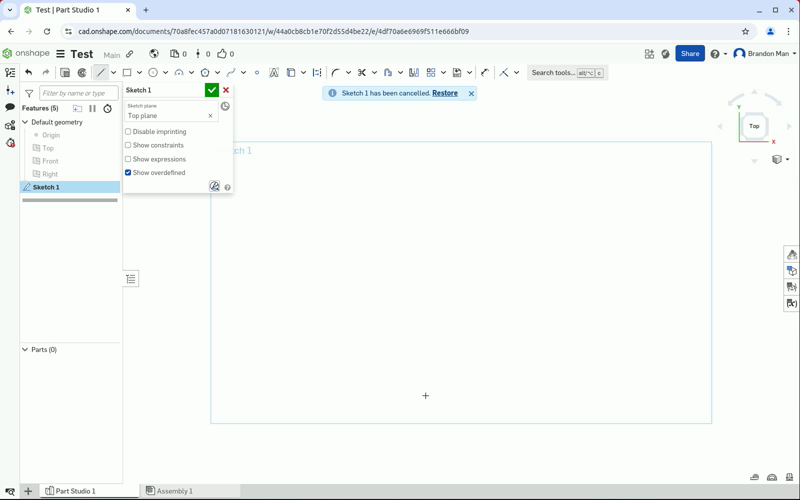
click(425, 395)
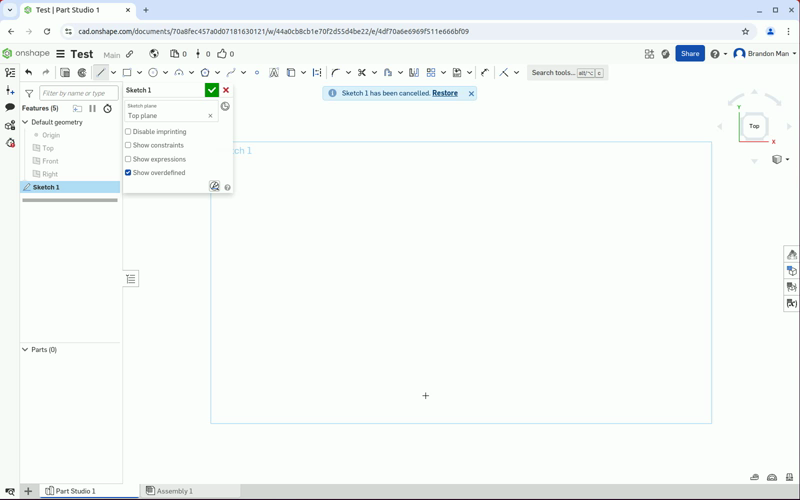
key_up(shift)
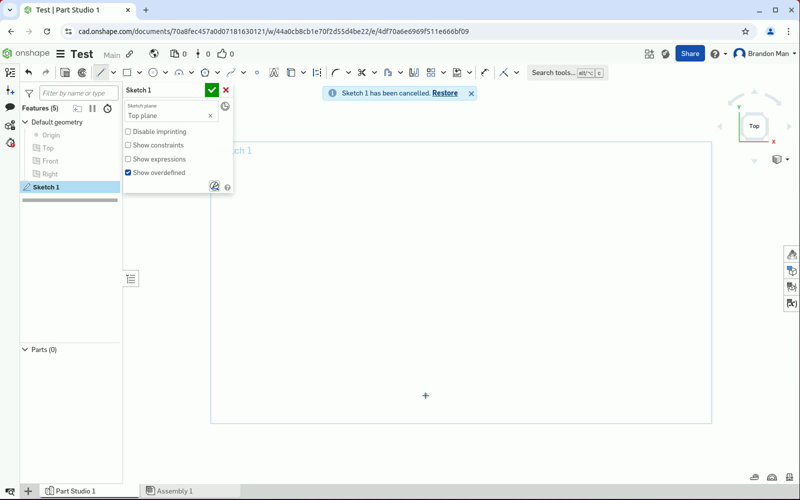
key_down(shift)
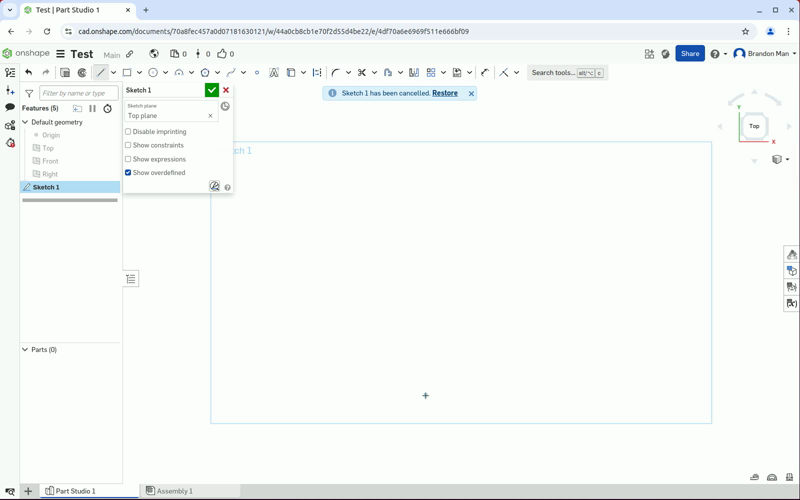
mouse_move(538, 395)
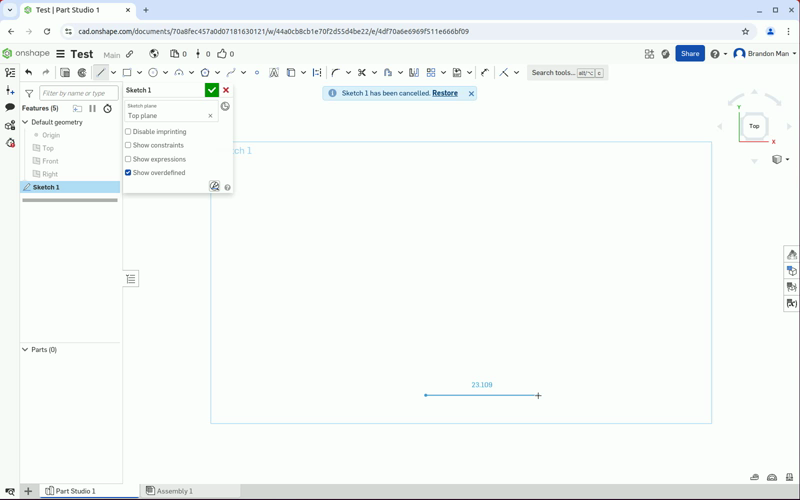
click(538, 395)
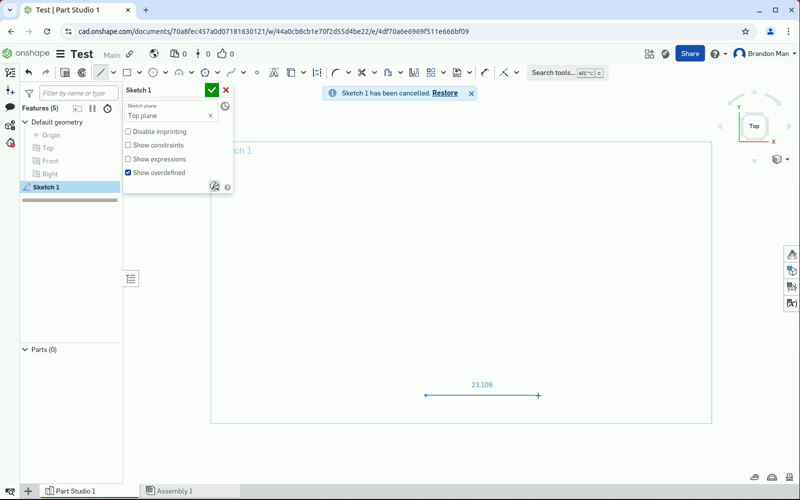
key_up(shift)
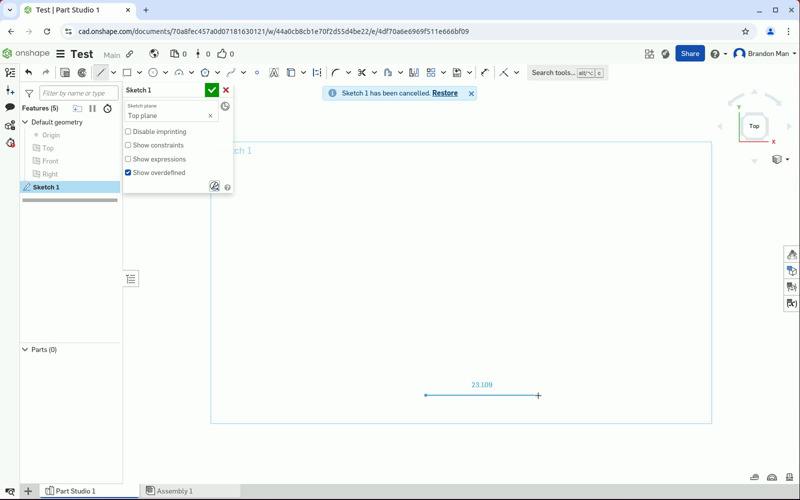
key_down(shift)
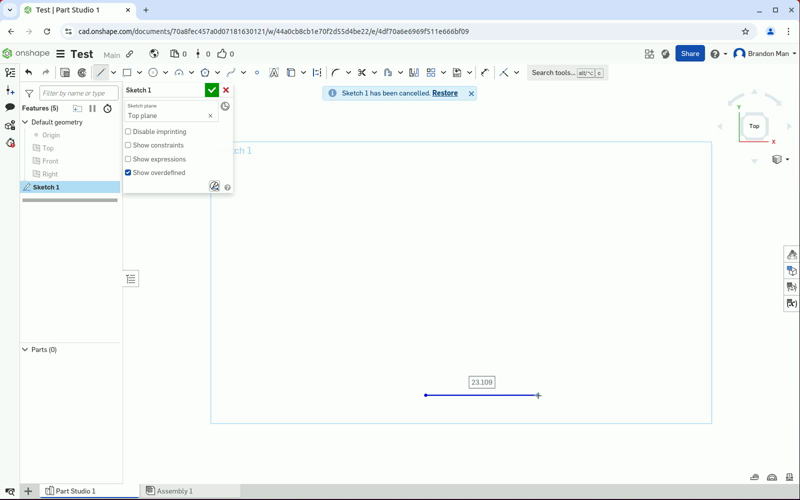
mouse_move(538, 282)
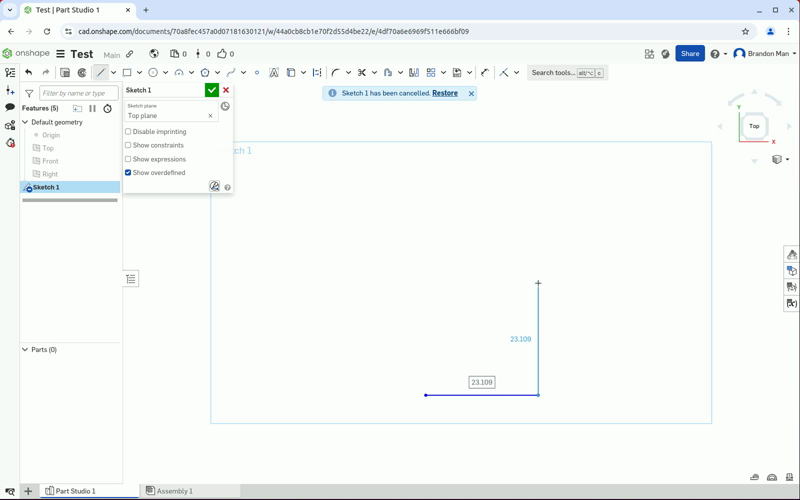
click(538, 282)
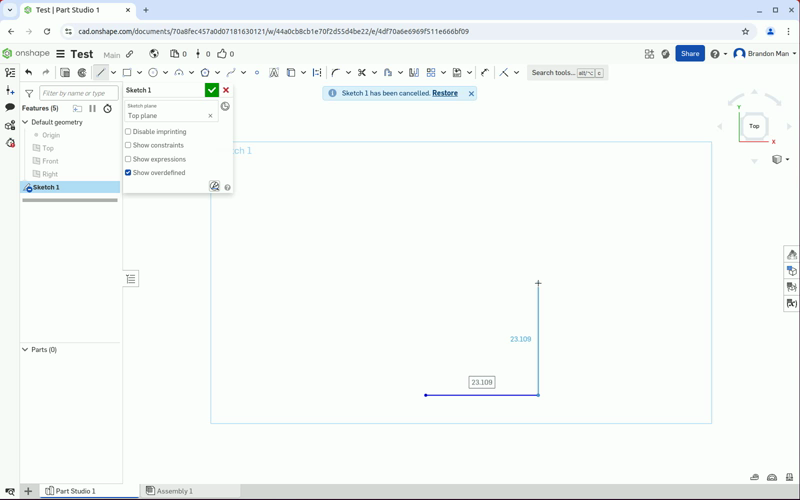
key_up(shift)
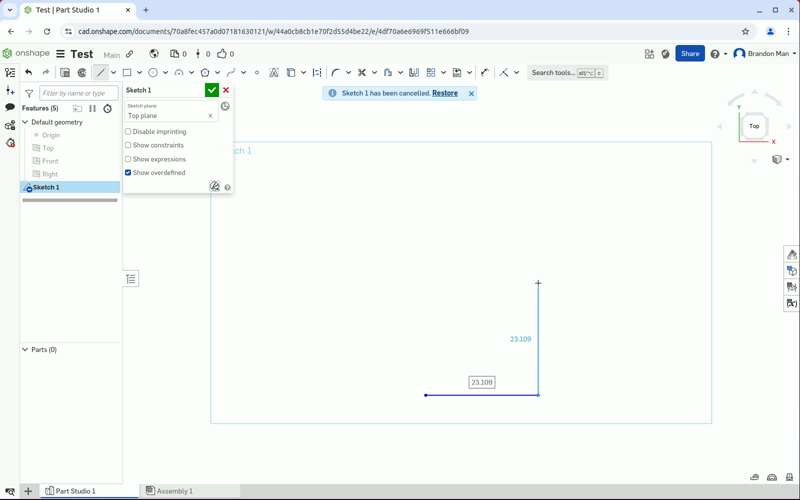
key_down(shift)
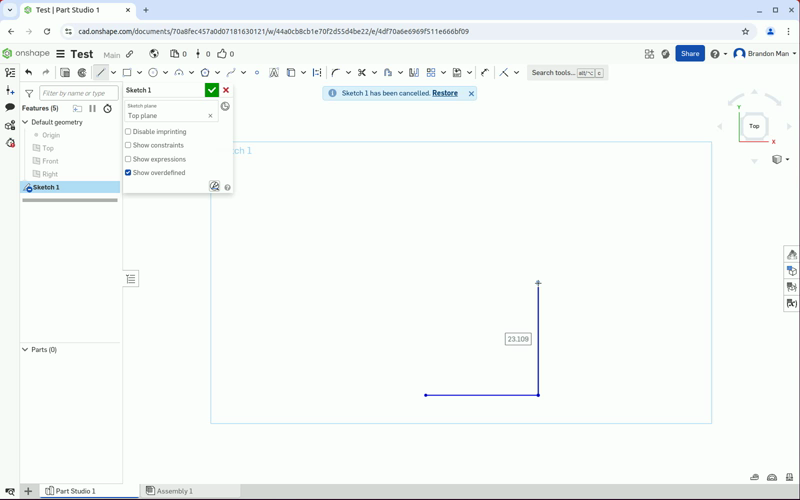
mouse_move(425, 282)
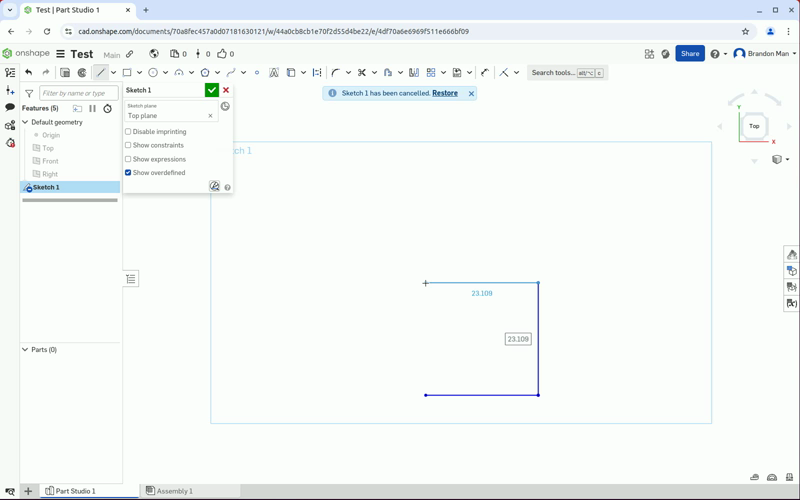
click(425, 282)
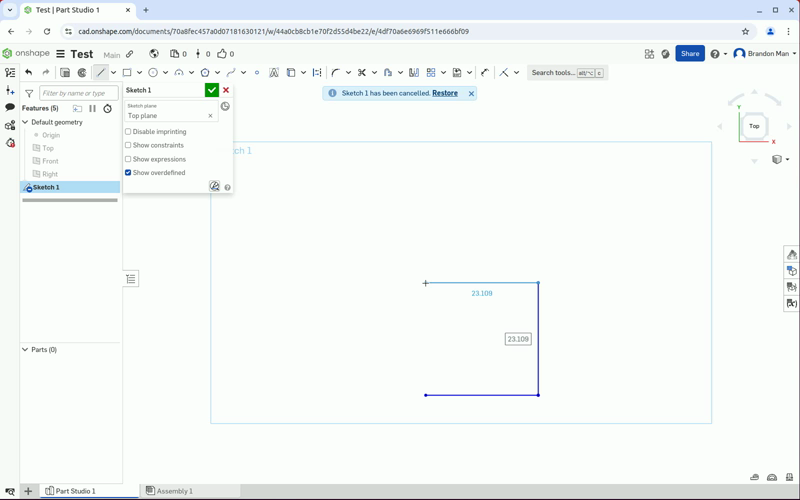
key_up(shift)
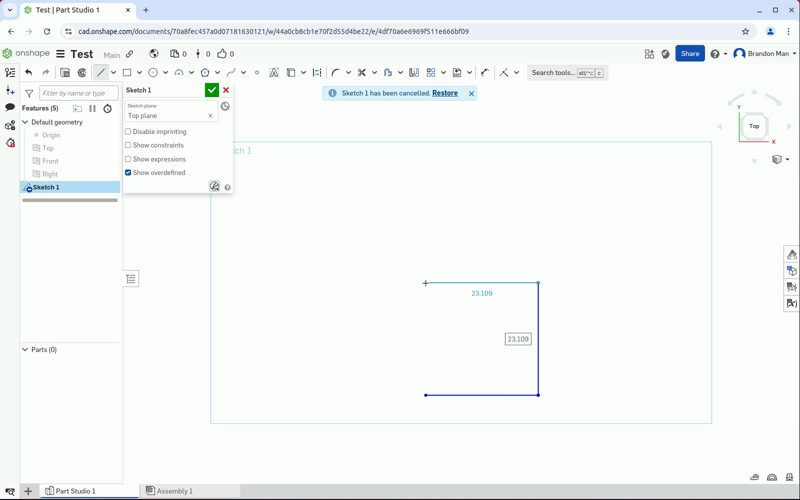
key_down(shift)
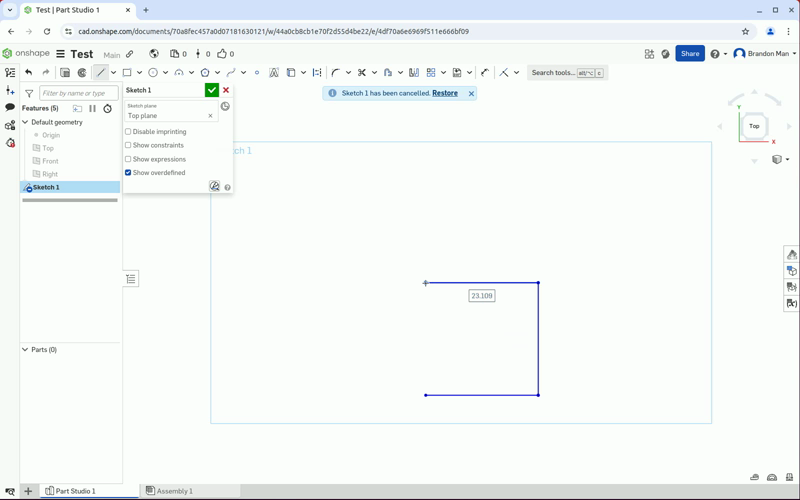
mouse_move(425, 395)
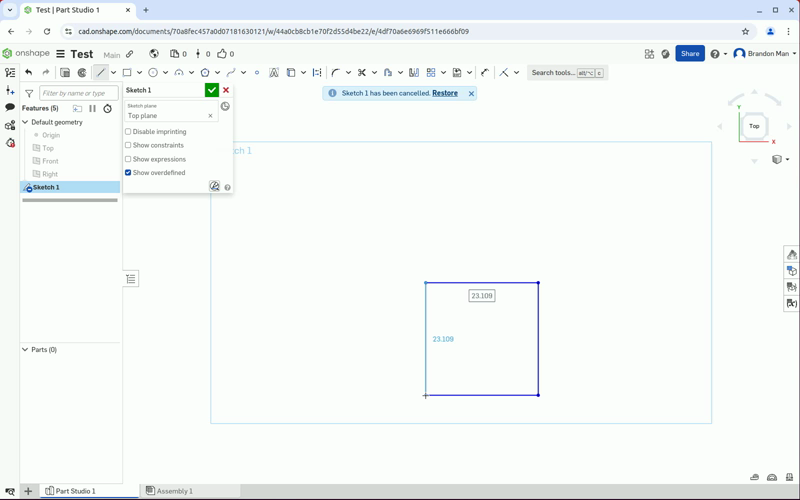
key_up(shift)
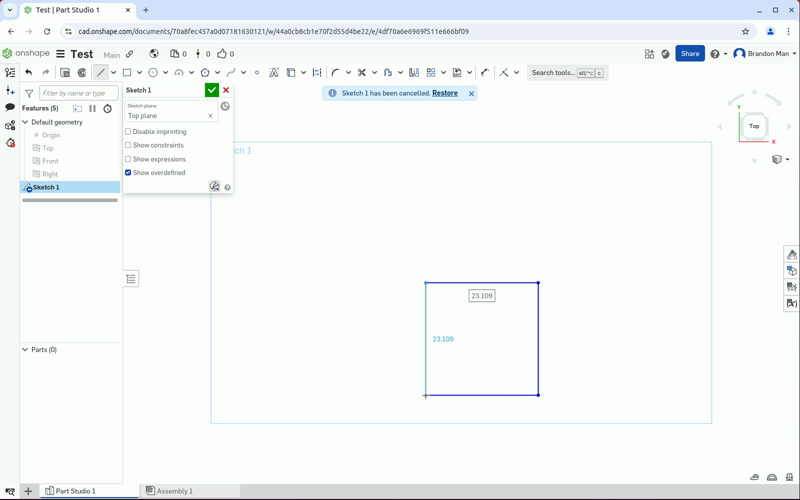
click(425, 395)
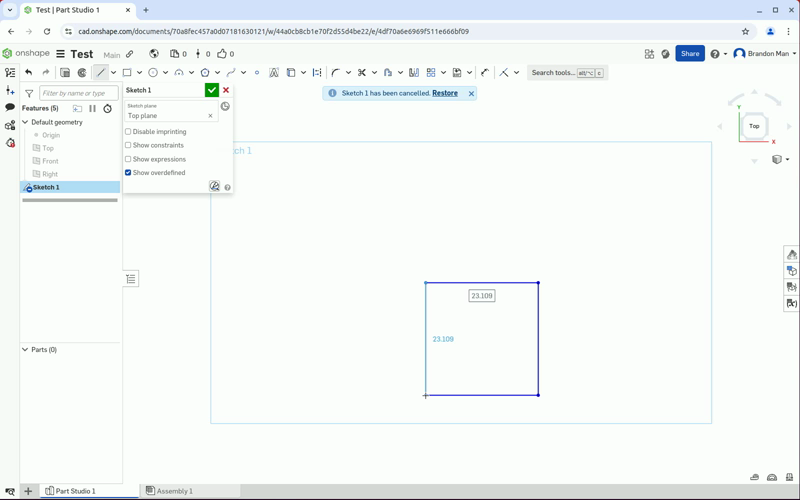
key(esc)
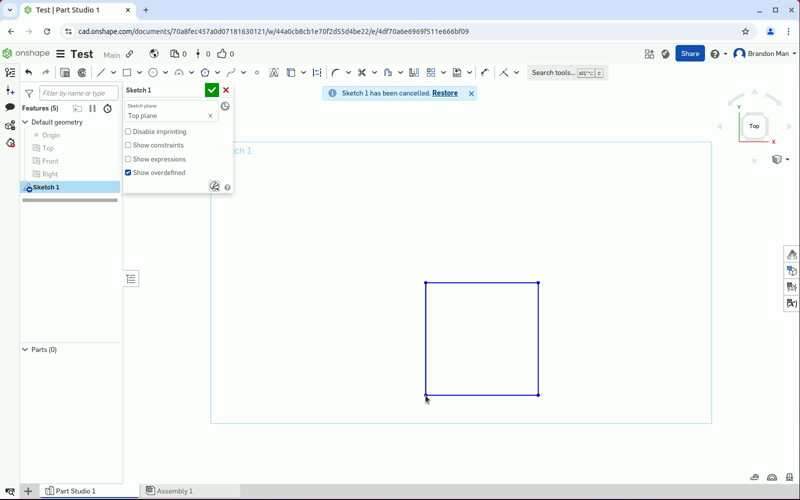
mouse_move(528, 296)
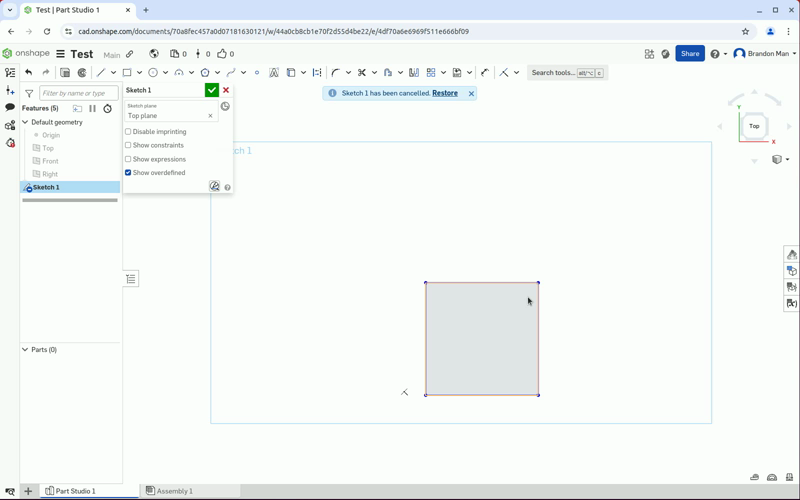
click(528, 296)
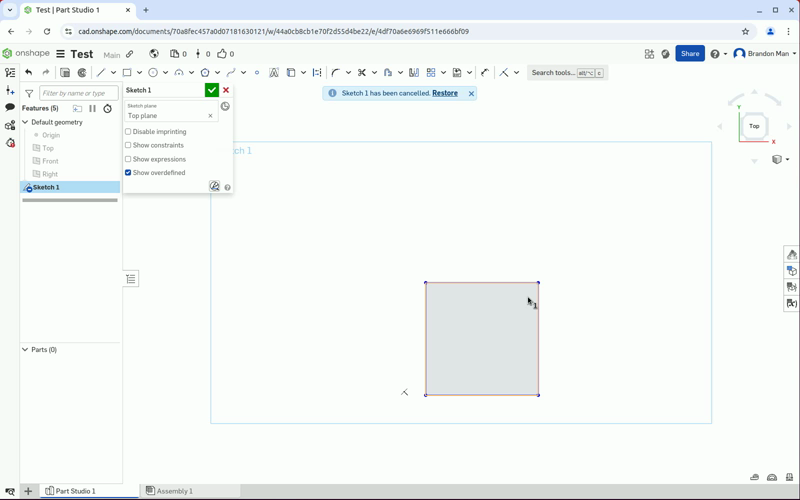
mouse_move(73, 352)
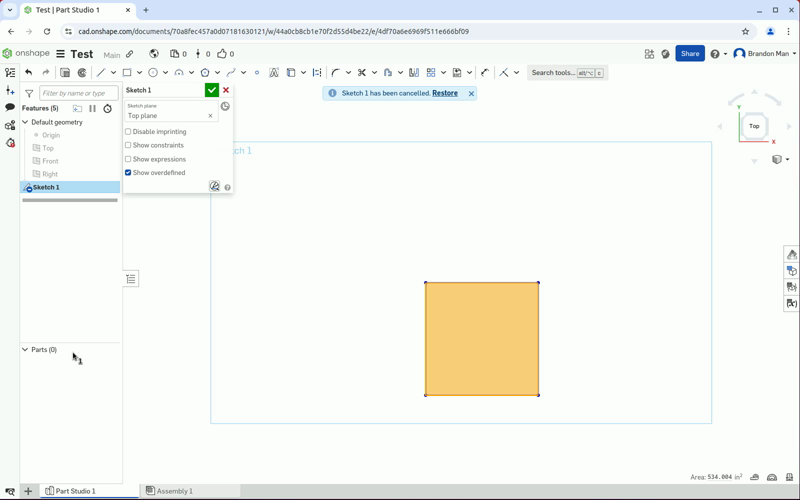
key(shift+y)
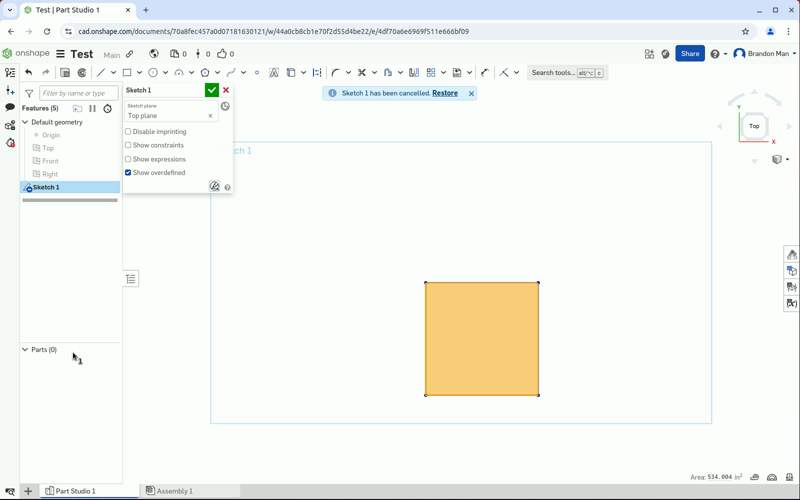
key(shift+e)
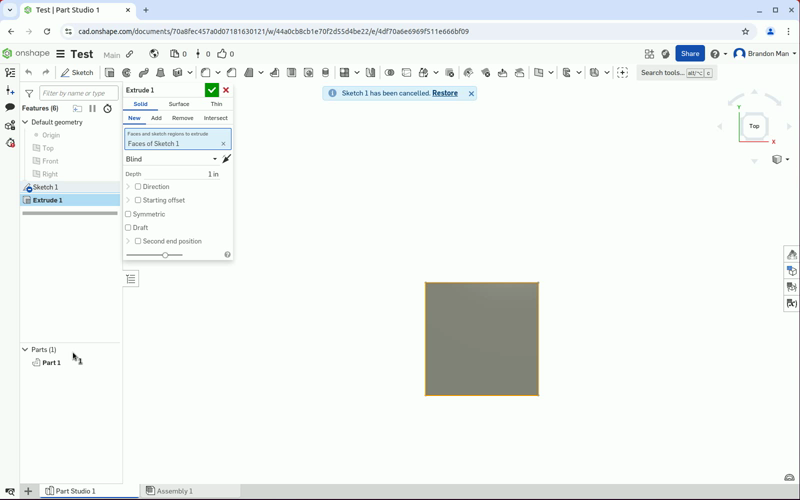
mouse_move(143, 106)
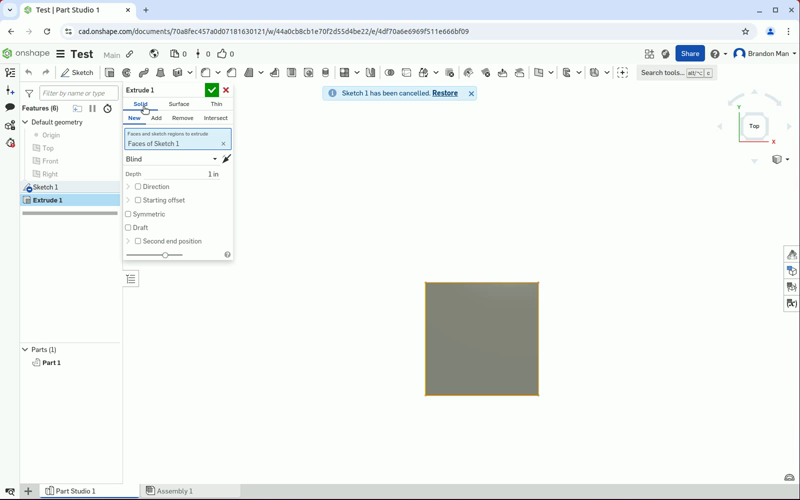
click(143, 106)
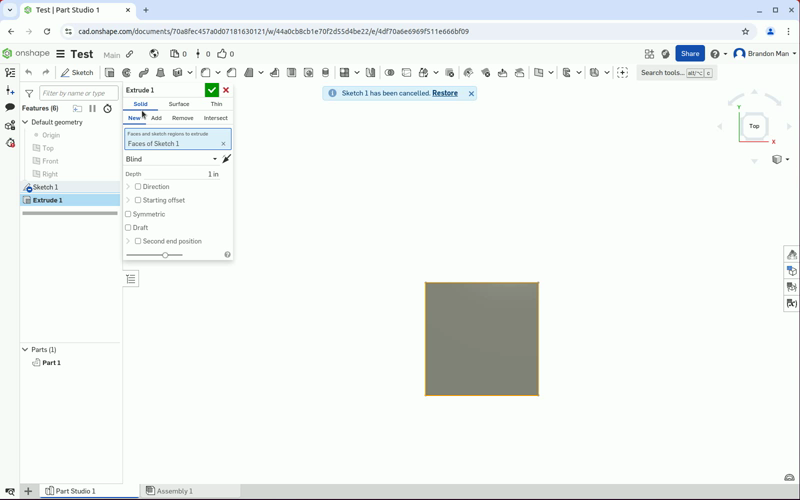
mouse_move(137, 120)
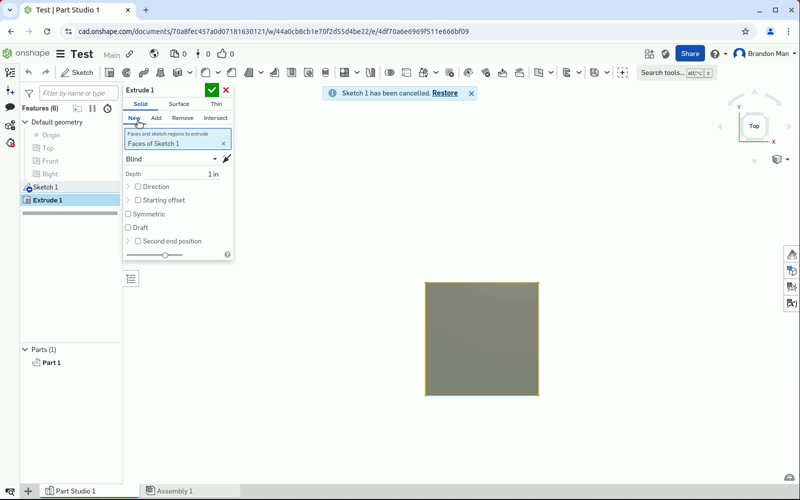
click(137, 120)
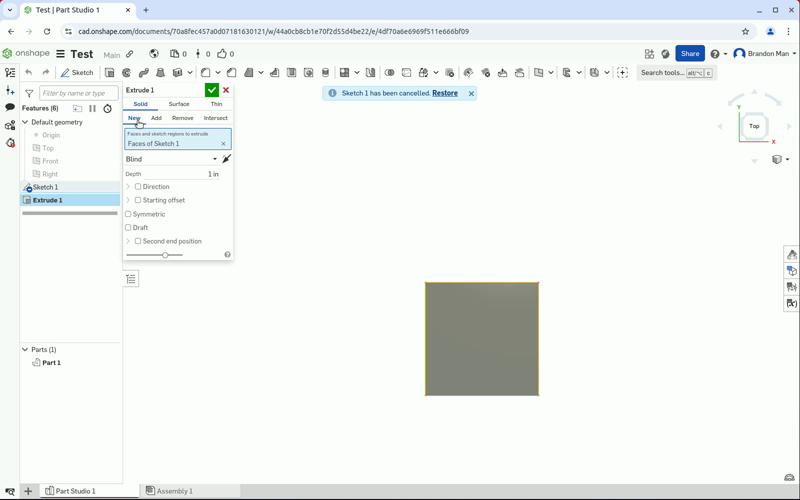
key(tab, 4)
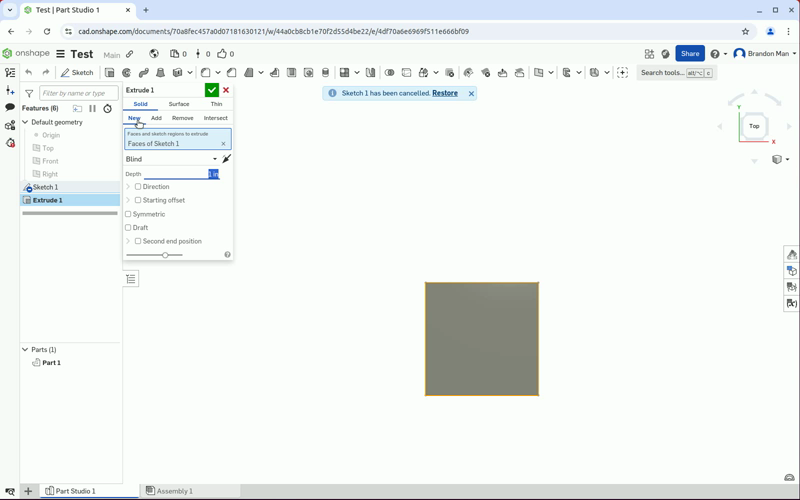
text(23.108)
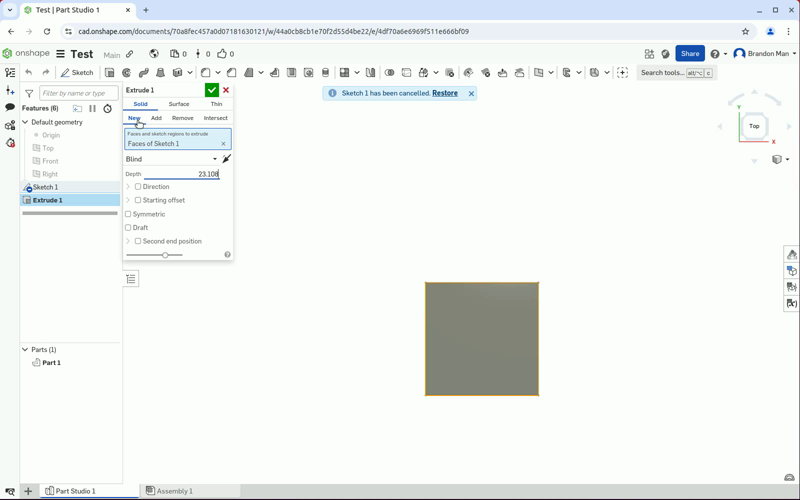
key(enter)
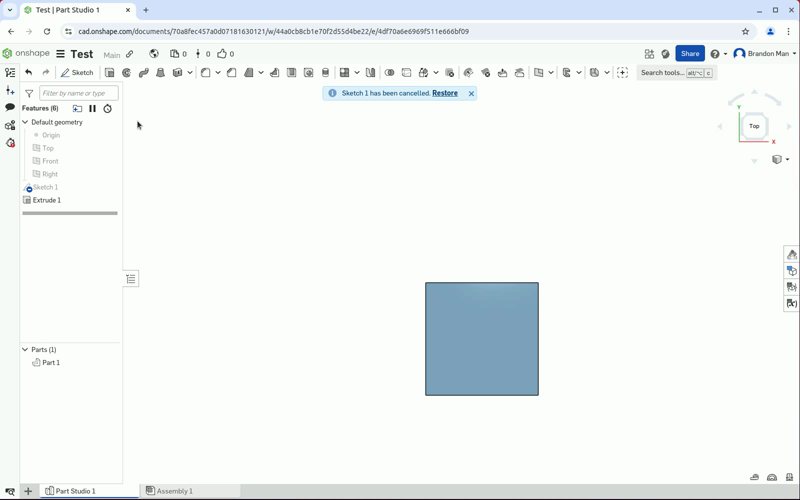
key(shift+h)
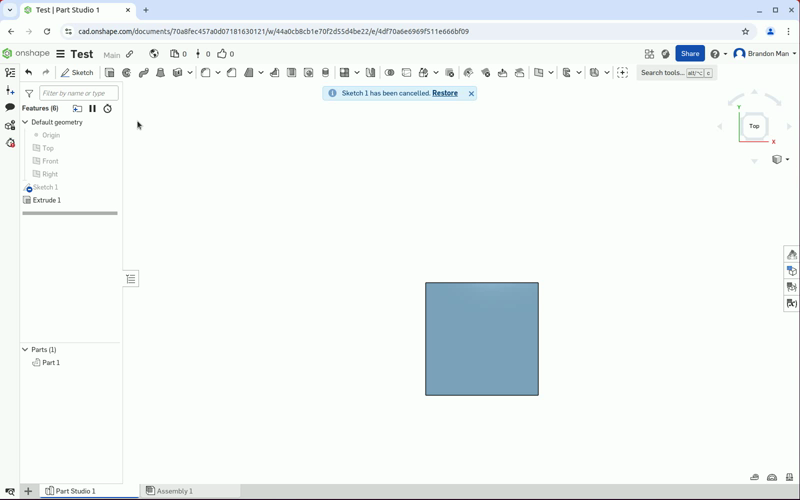
key(shift+h)
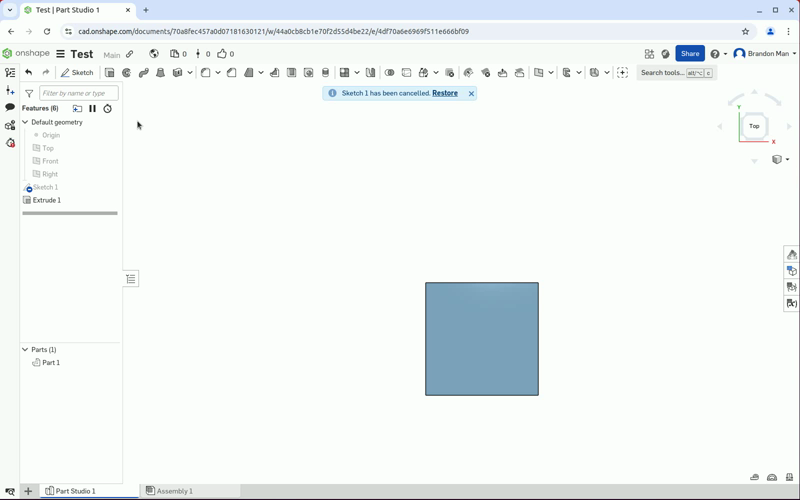
mouse_move(73, 189)
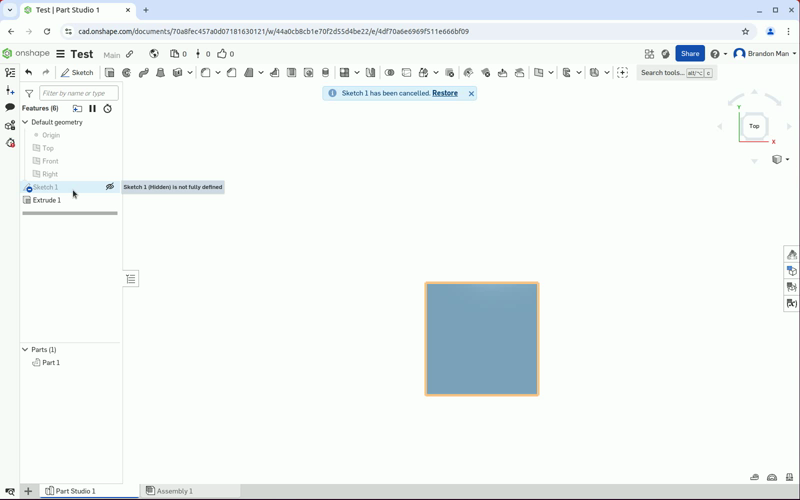
click(73, 189)
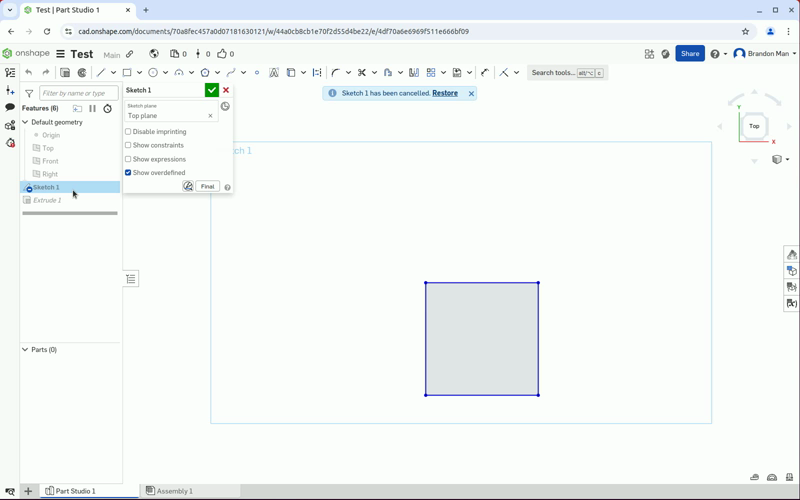
mouse_move(229, 92)
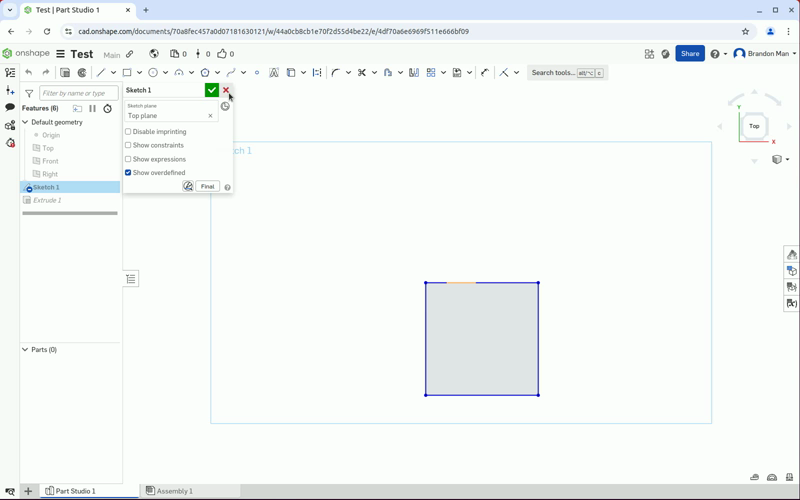
click(229, 92)
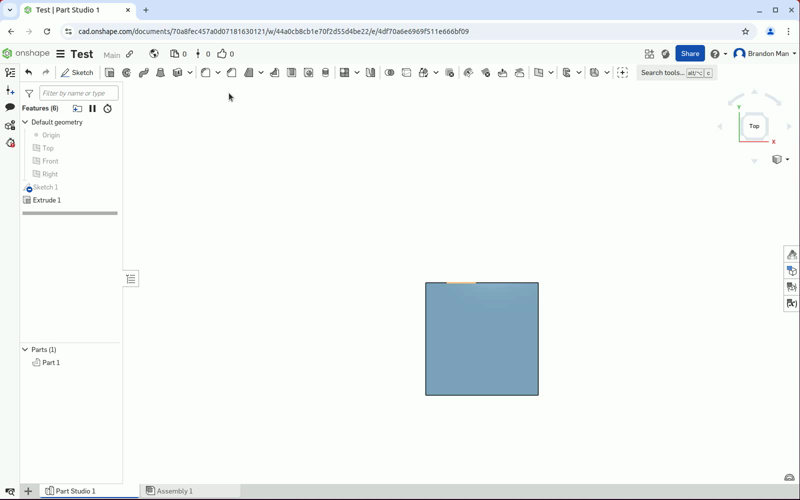
mouse_move(541, 75)
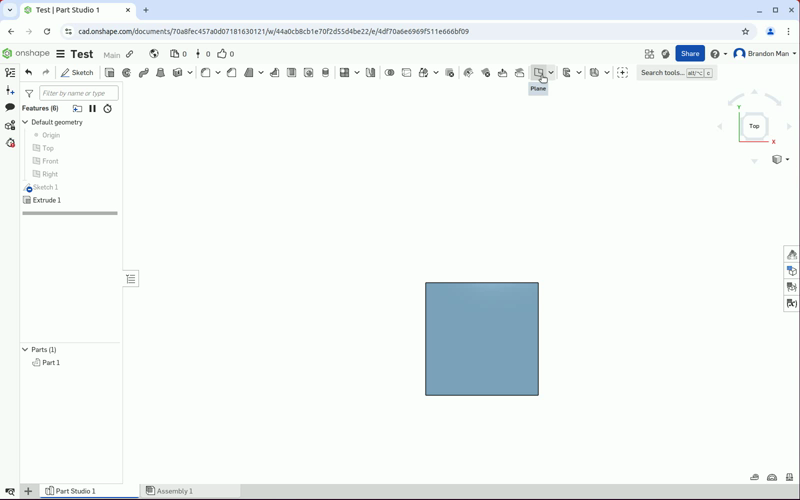
click(541, 75)
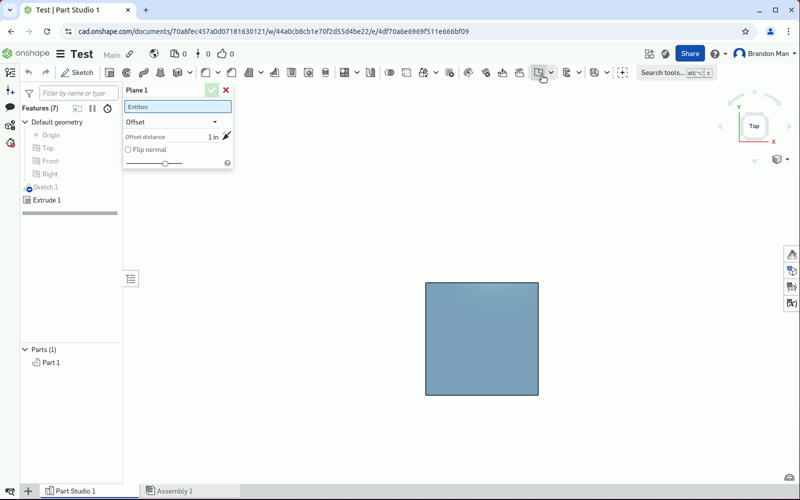
mouse_move(73, 150)
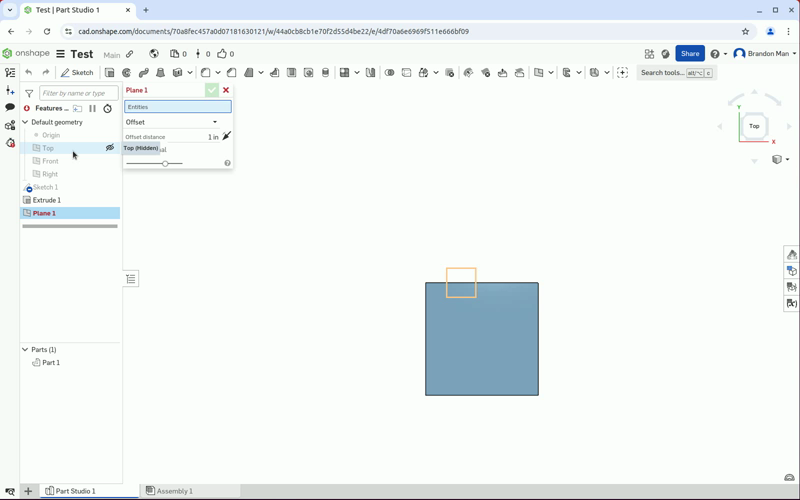
click(73, 150)
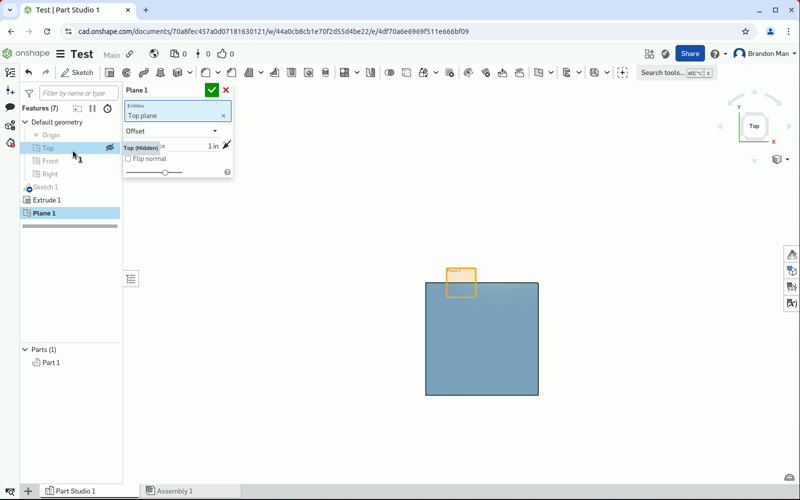
key(tab, 2)
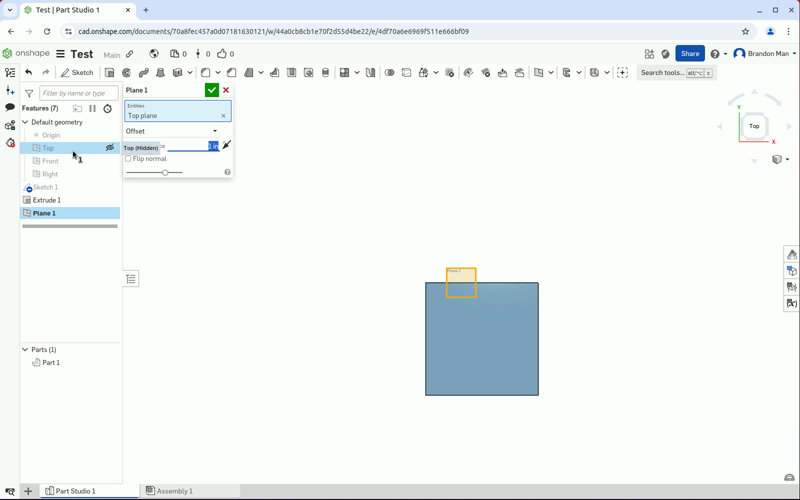
text(23.108)
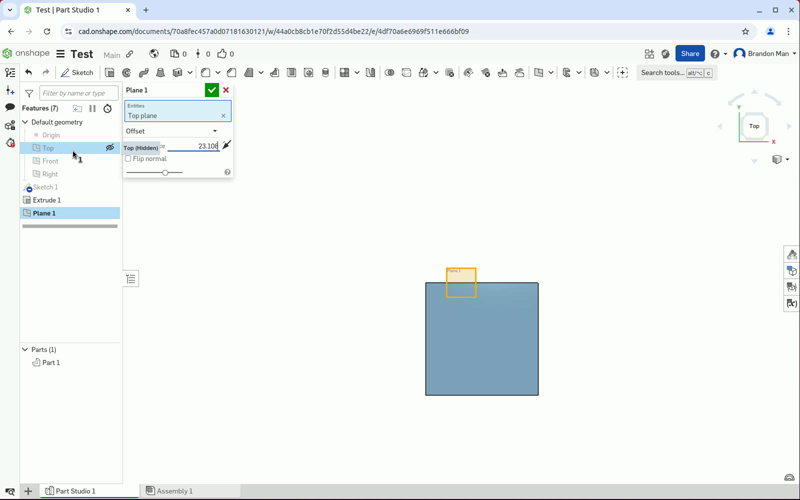
key(enter, 2)
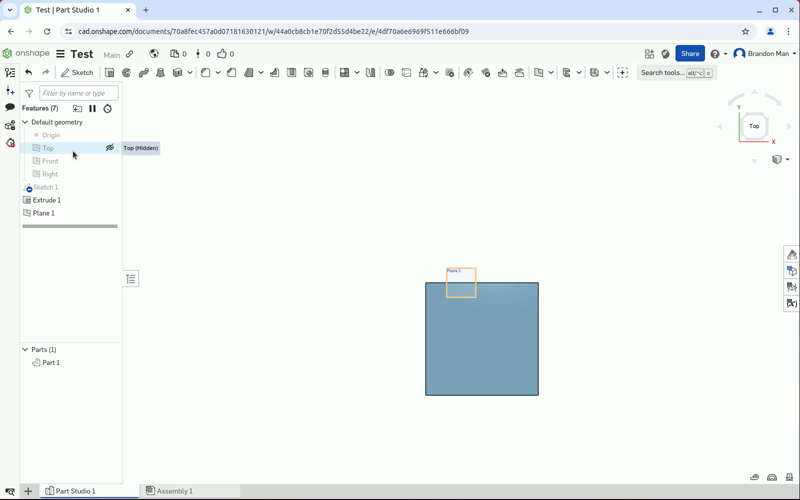
key(shift+s)
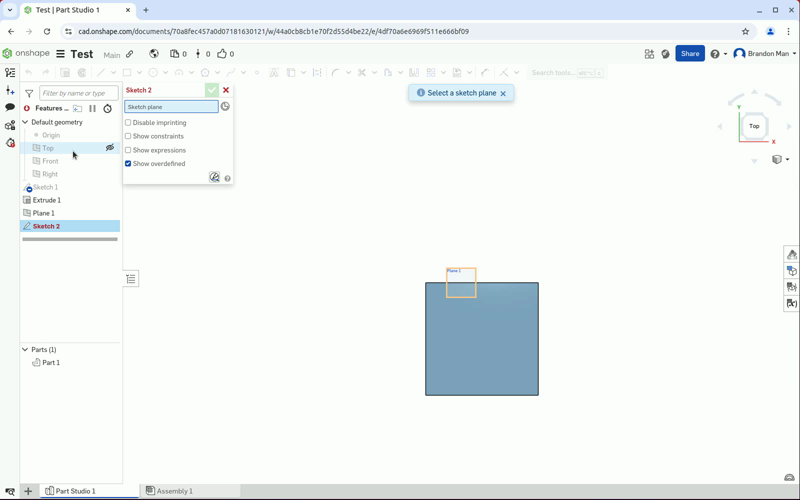
mouse_move(73, 215)
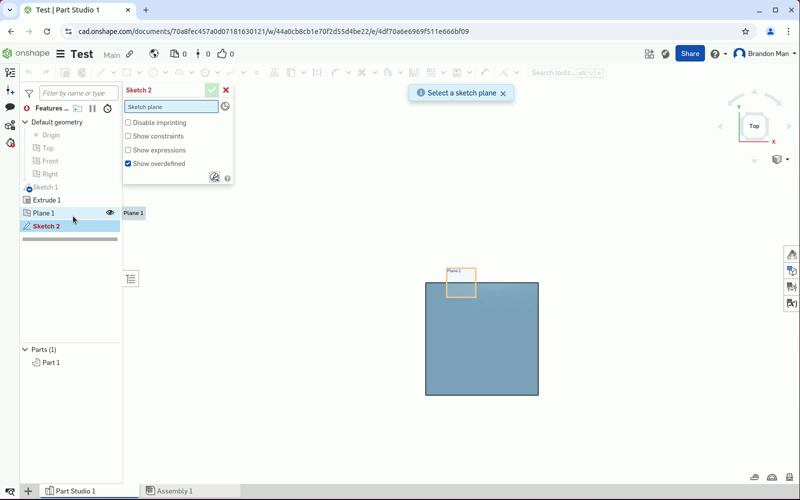
click(73, 215)
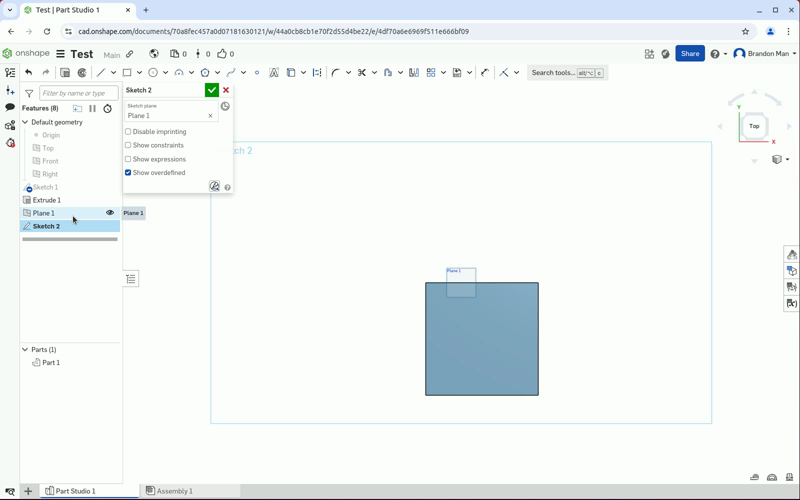
mouse_move(73, 352)
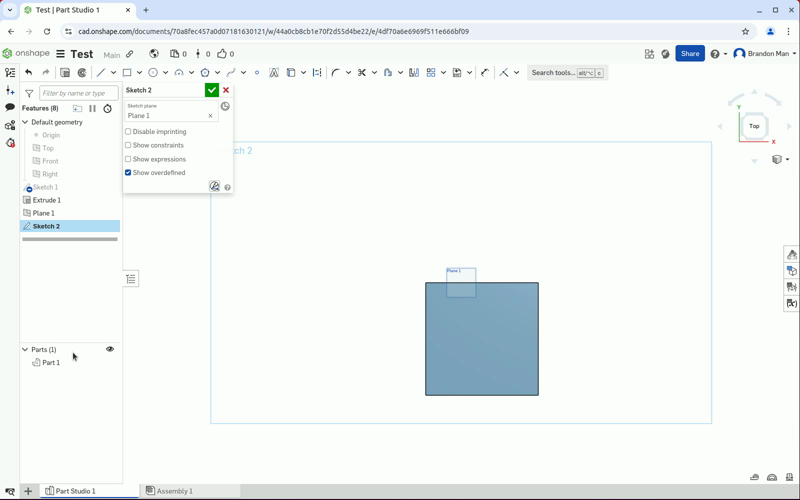
key(y)
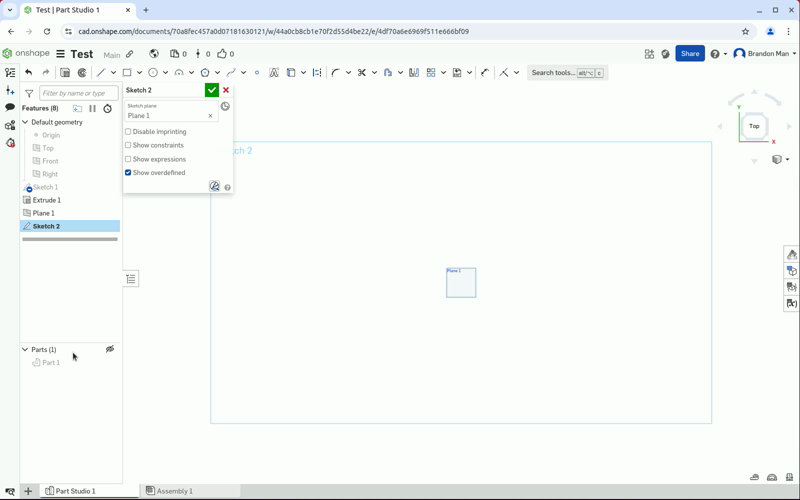
key(l)
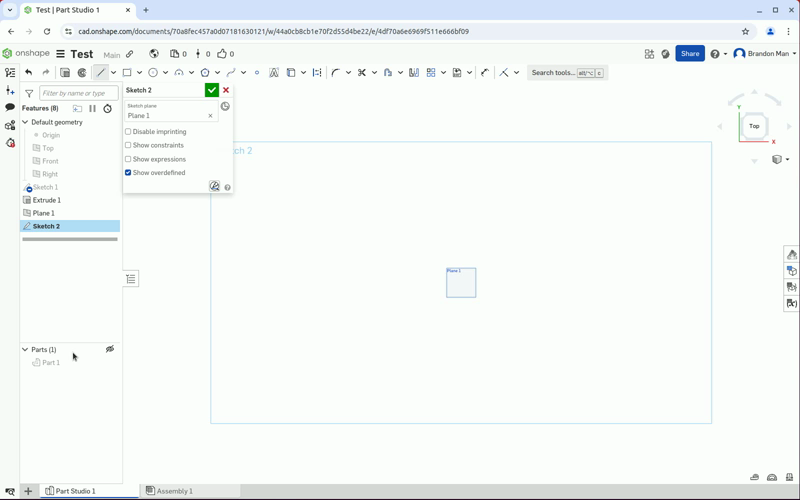
key_down(shift)
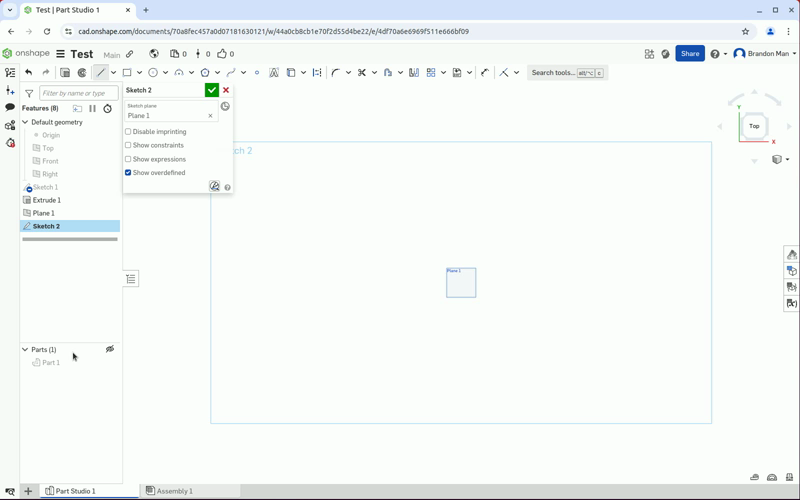
mouse_move(453, 395)
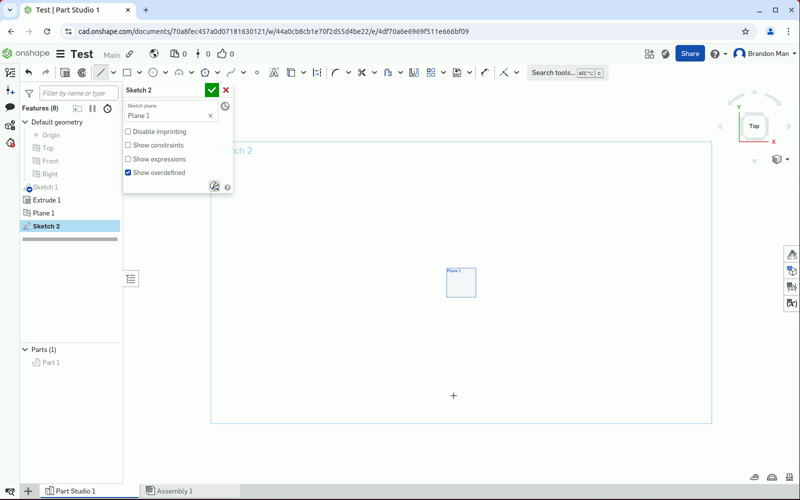
click(453, 395)
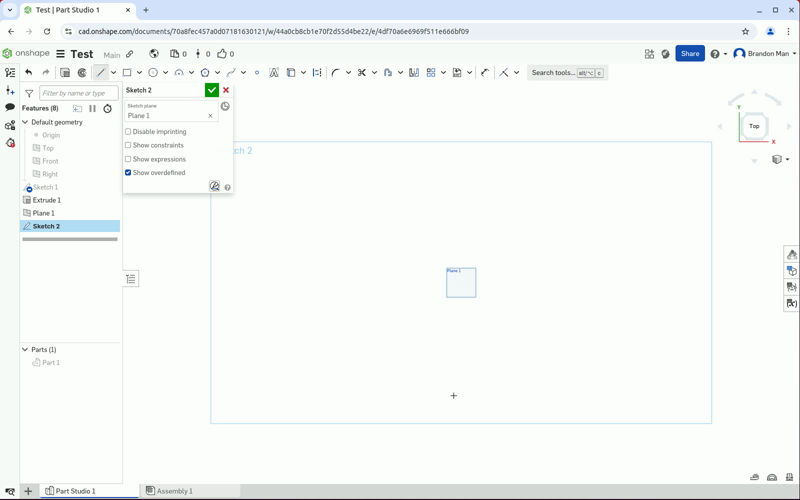
key_up(shift)
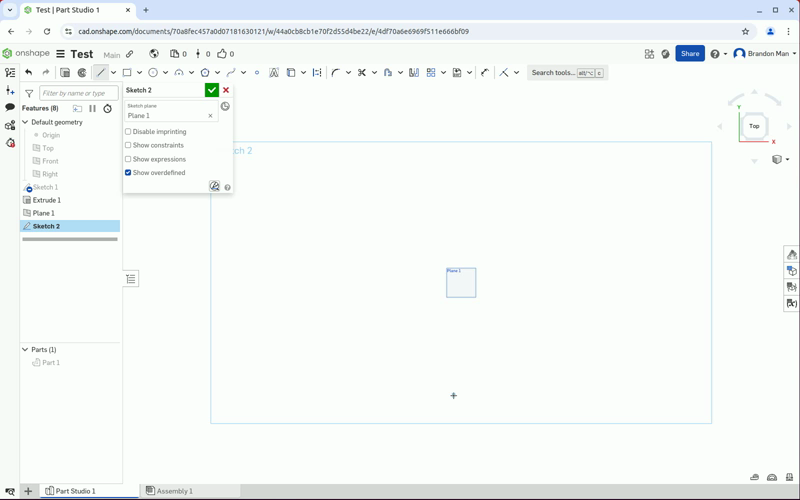
key_down(shift)
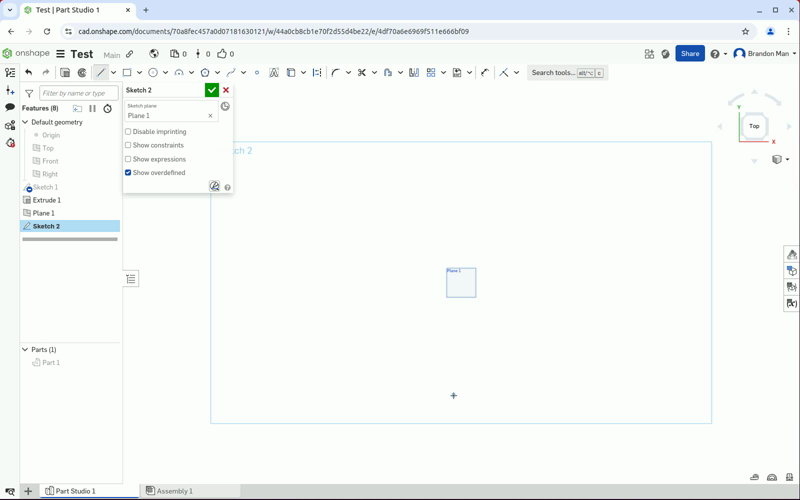
mouse_move(538, 395)
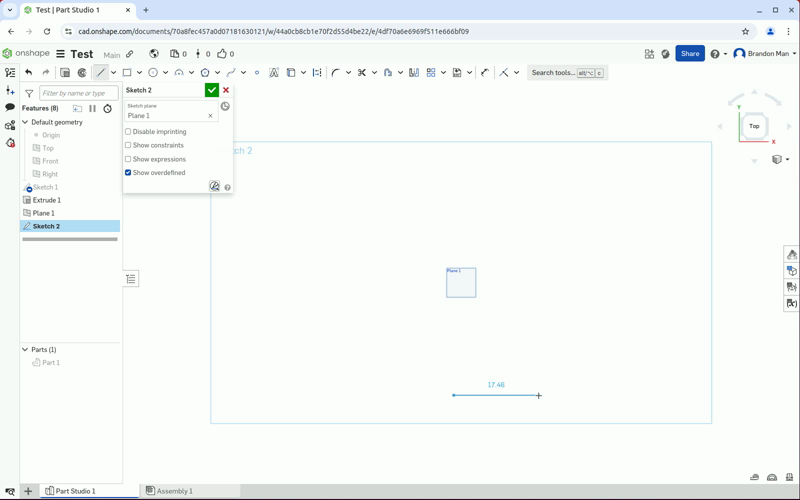
click(538, 395)
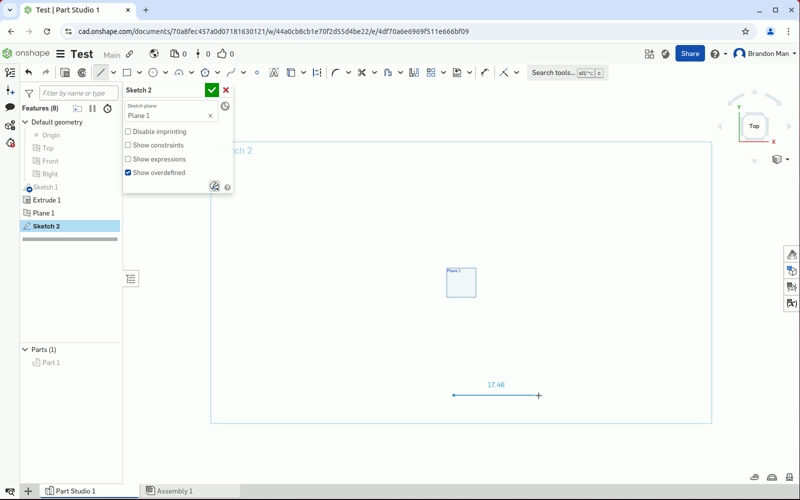
key_up(shift)
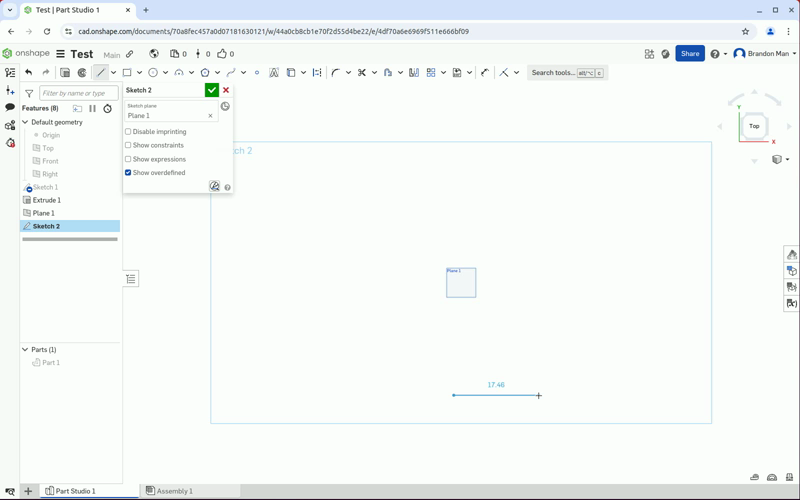
key_down(shift)
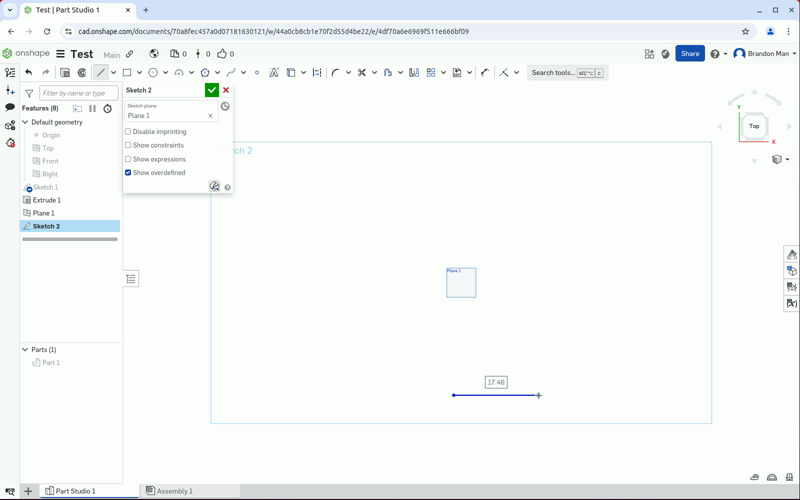
mouse_move(568, 395)
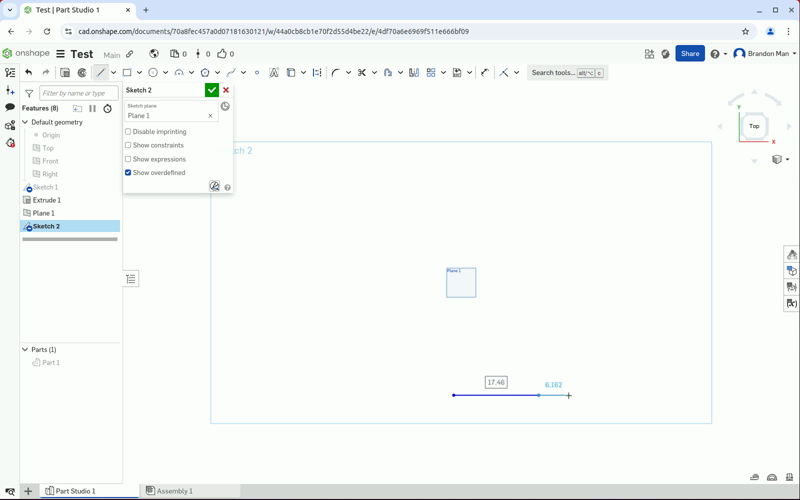
mouse_move(538, 339)
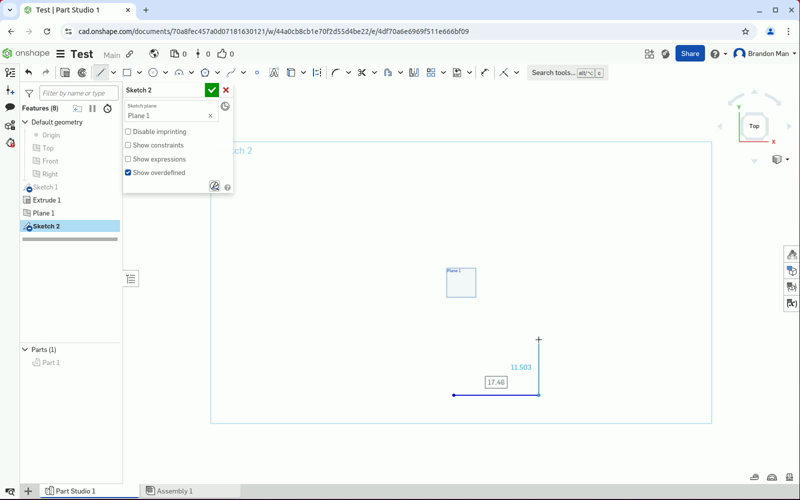
click(538, 339)
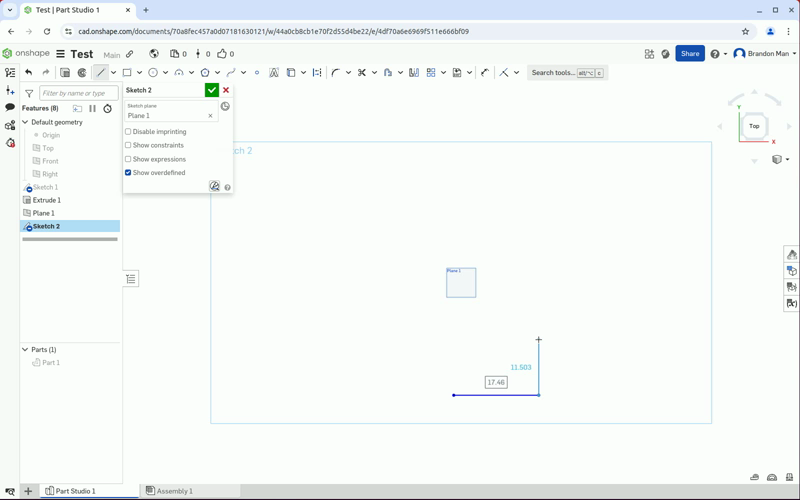
key_up(shift)
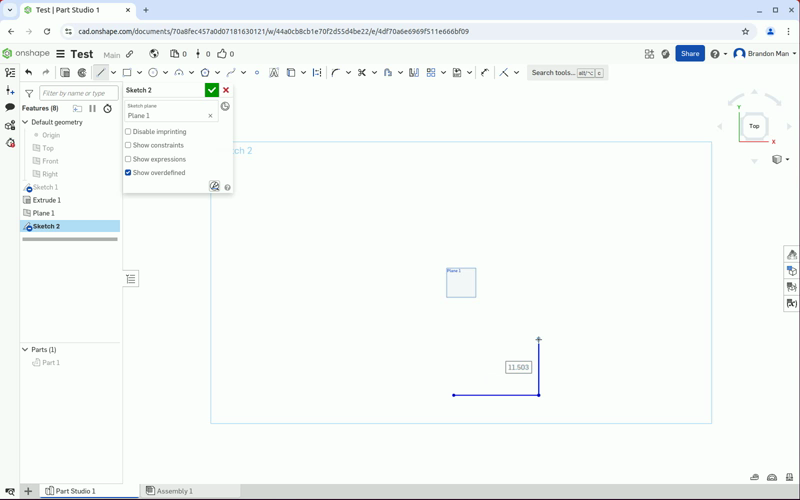
key_down(shift)
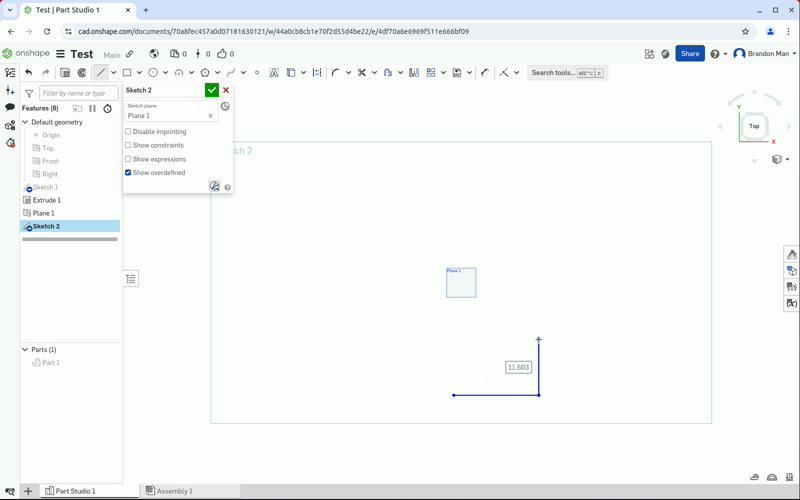
mouse_move(453, 339)
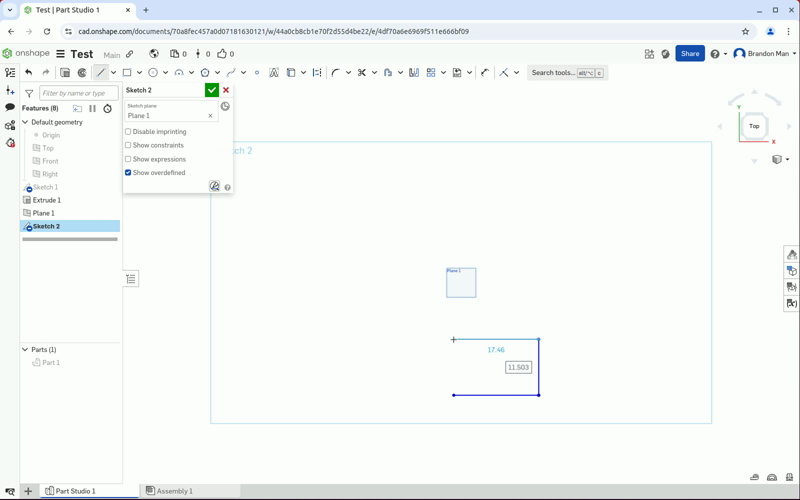
click(453, 339)
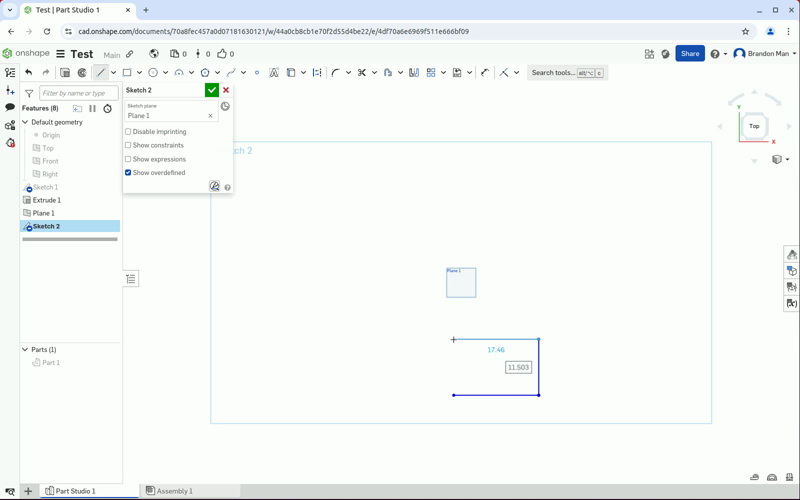
key_up(shift)
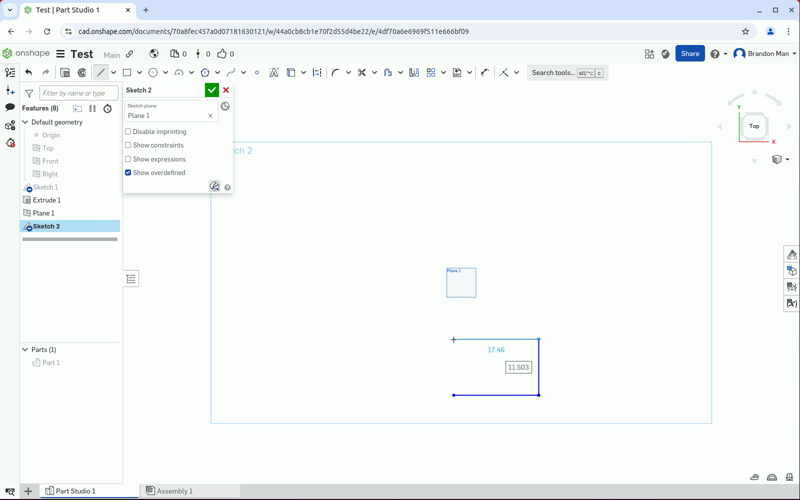
mouse_move(483, 339)
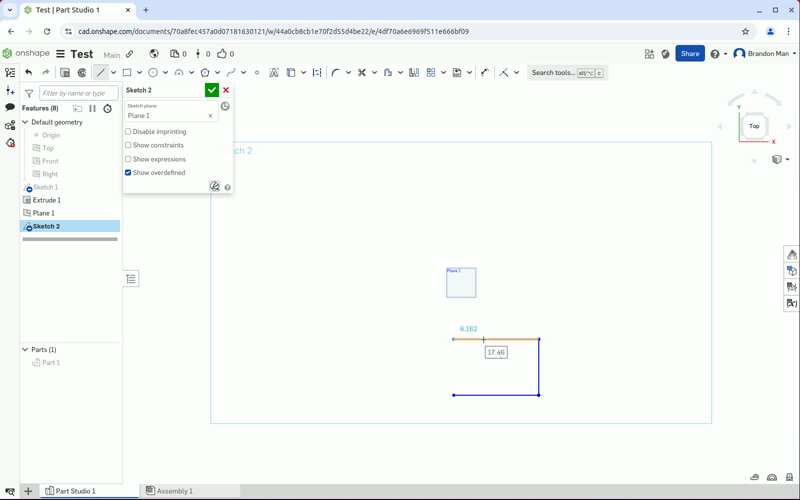
key_down(shift)
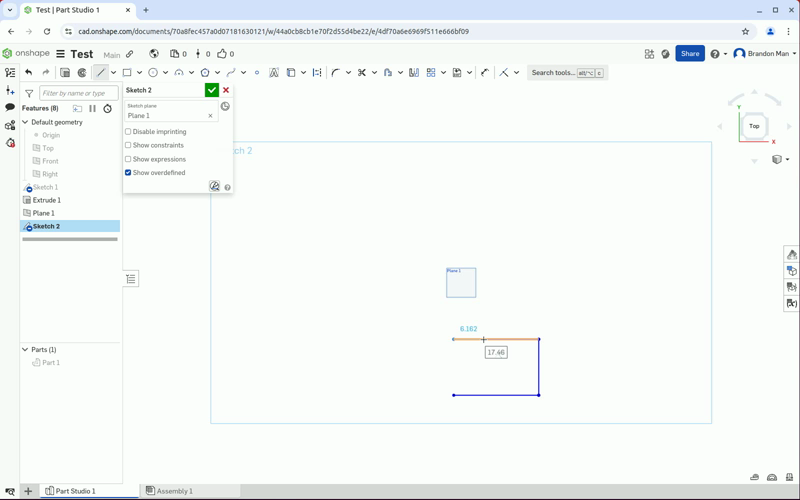
mouse_move(453, 395)
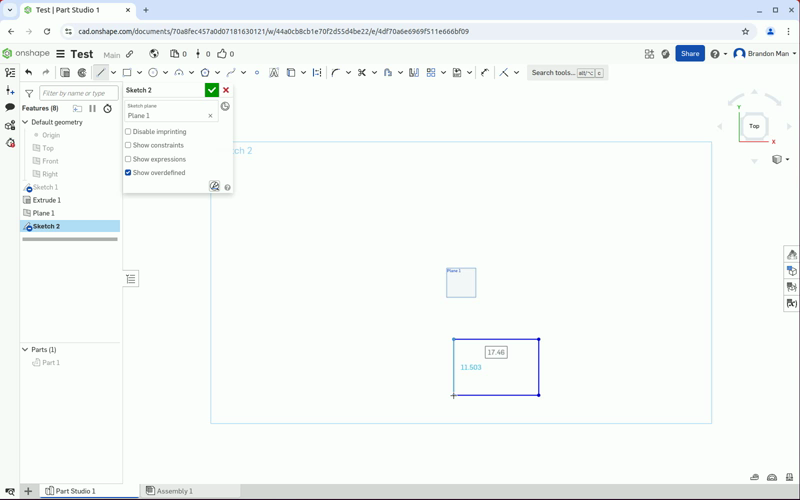
key_up(shift)
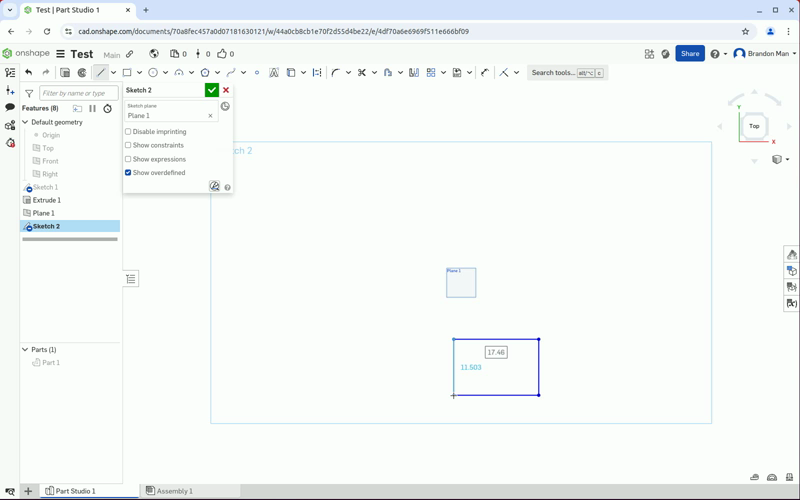
click(453, 395)
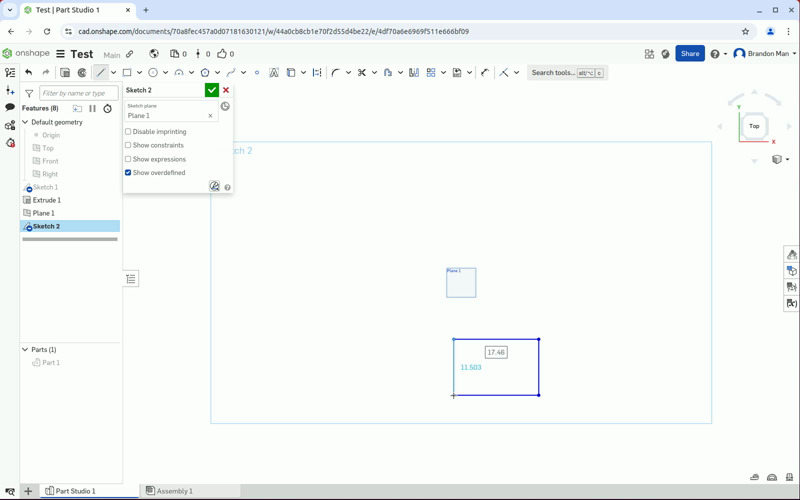
key(esc)
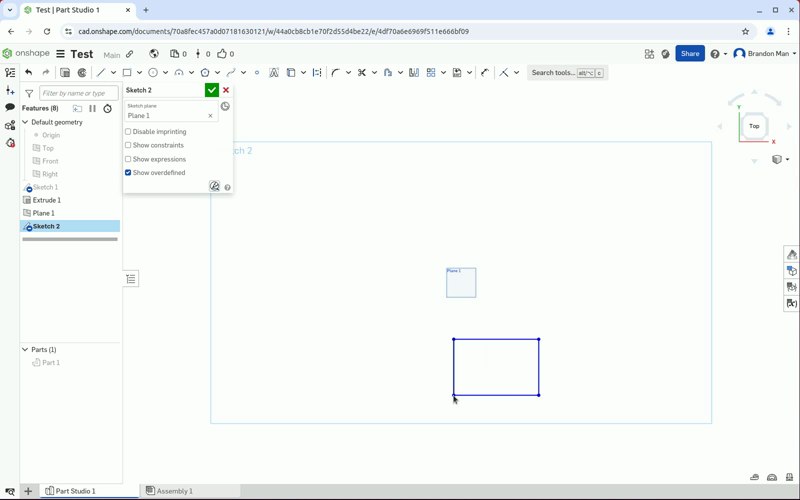
mouse_move(522, 377)
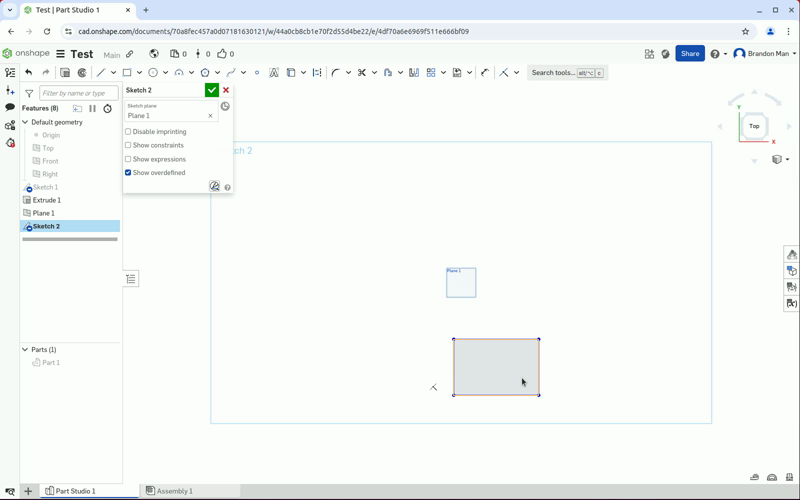
click(522, 377)
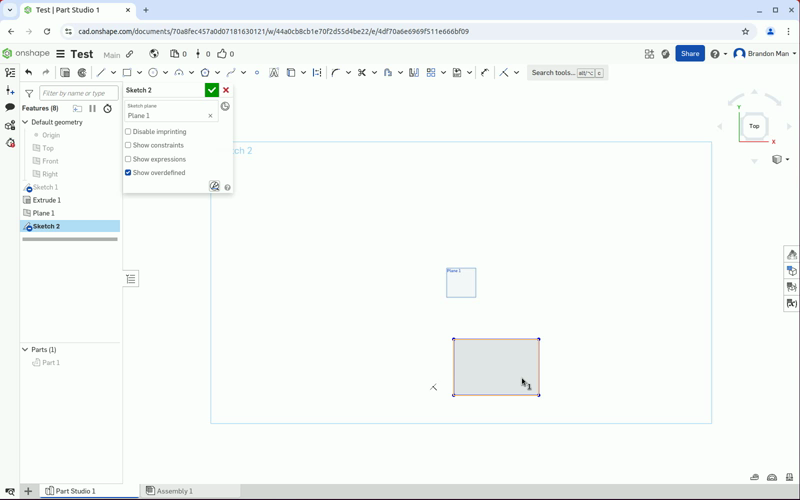
mouse_move(73, 352)
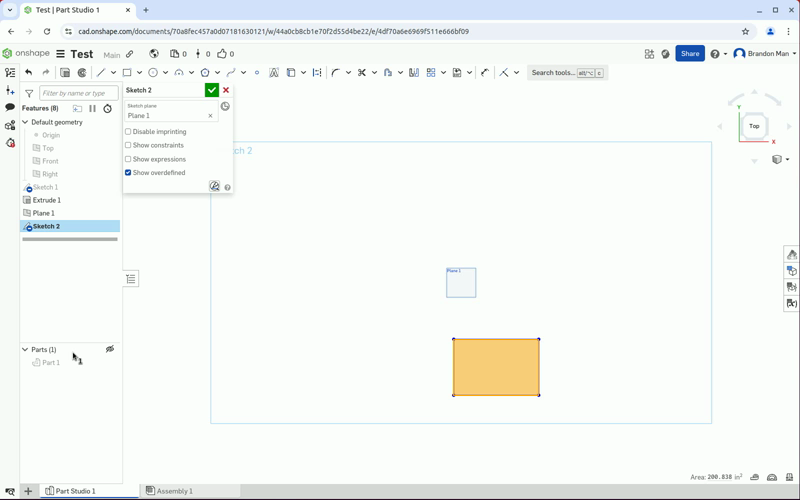
key(shift+y)
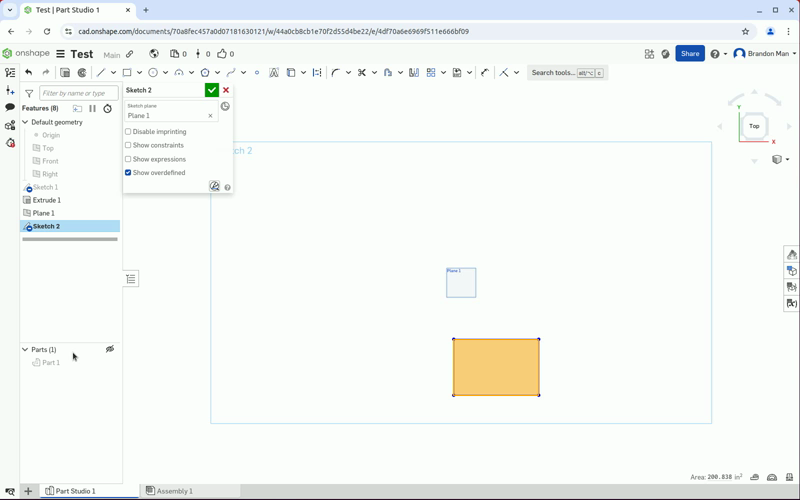
key(shift+e)
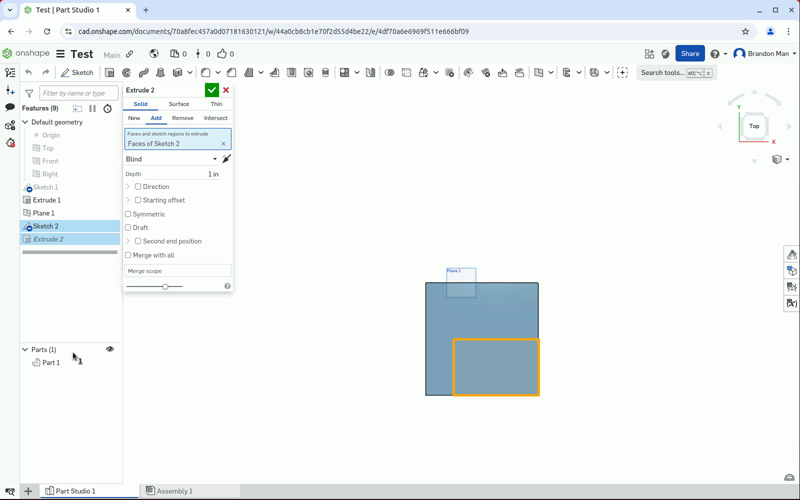
mouse_move(143, 106)
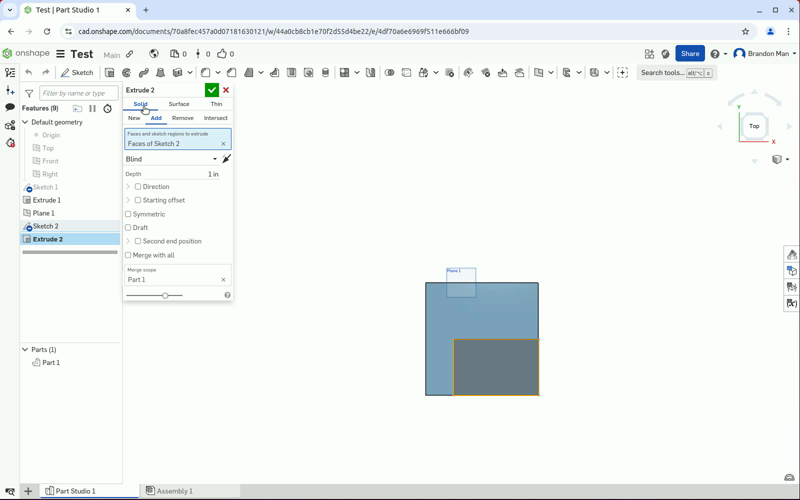
click(143, 106)
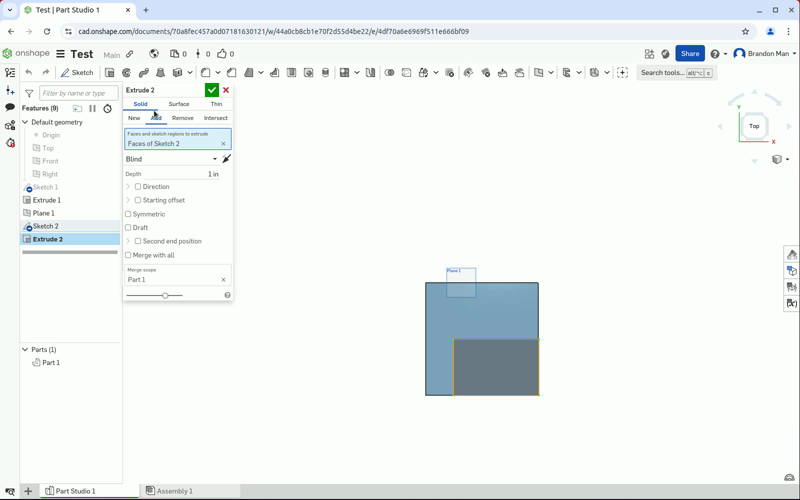
mouse_move(186, 120)
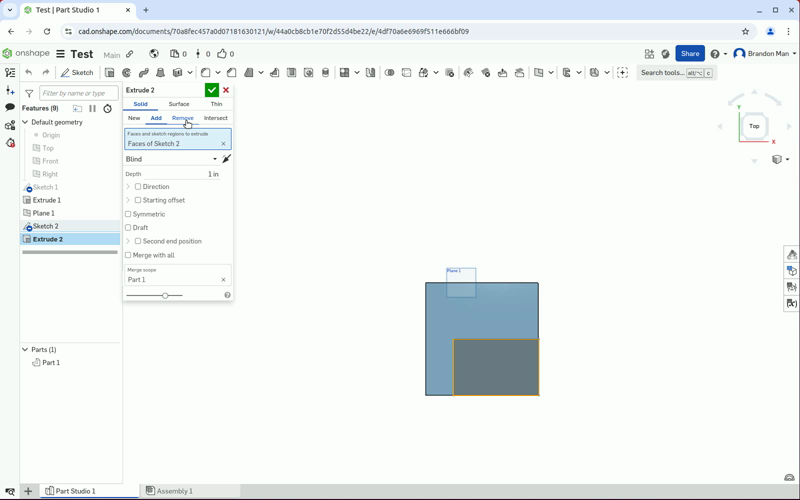
click(186, 120)
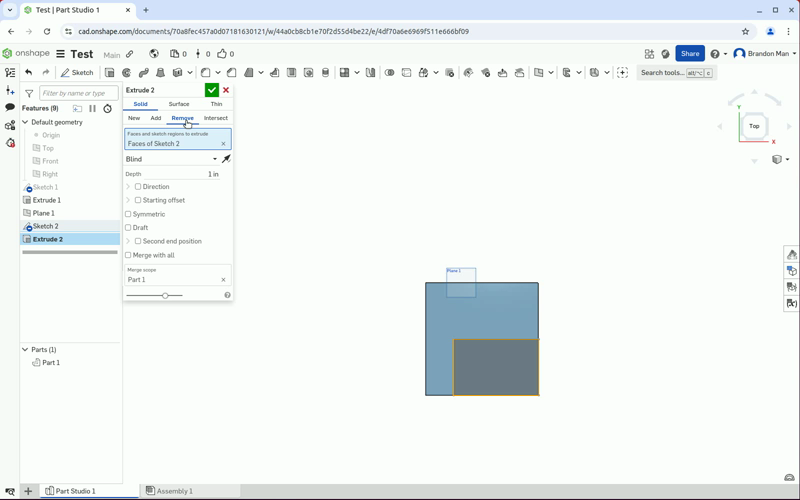
key(tab, 4)
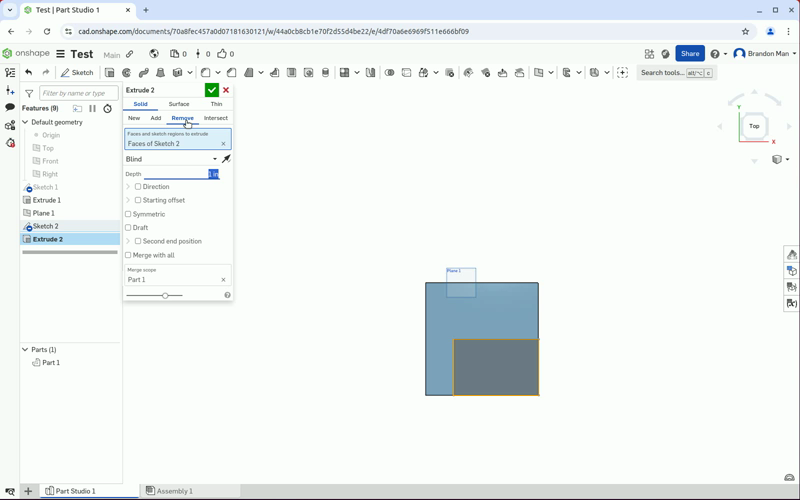
text(11.554)
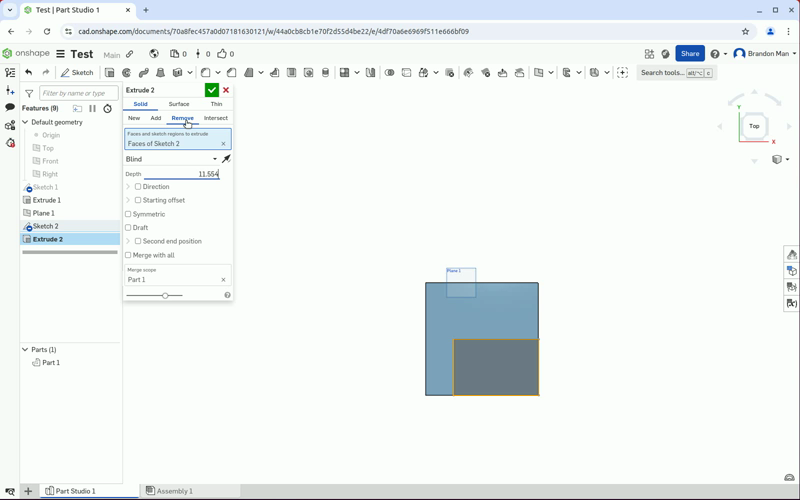
key(tab, 6)
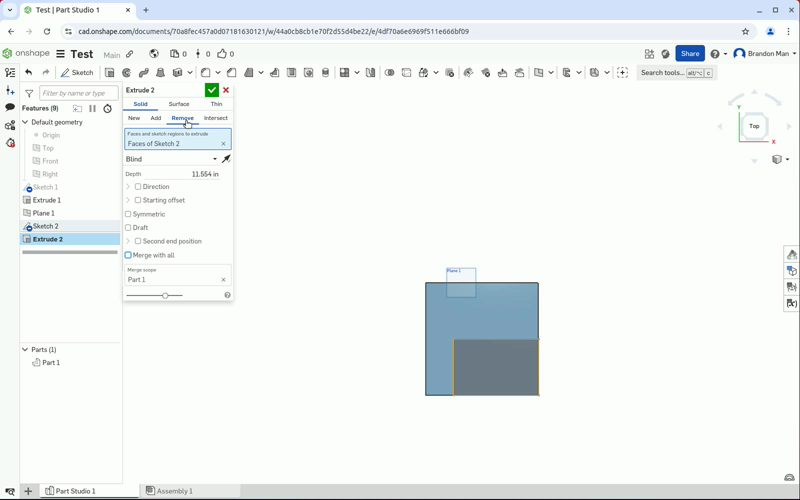
key(space)
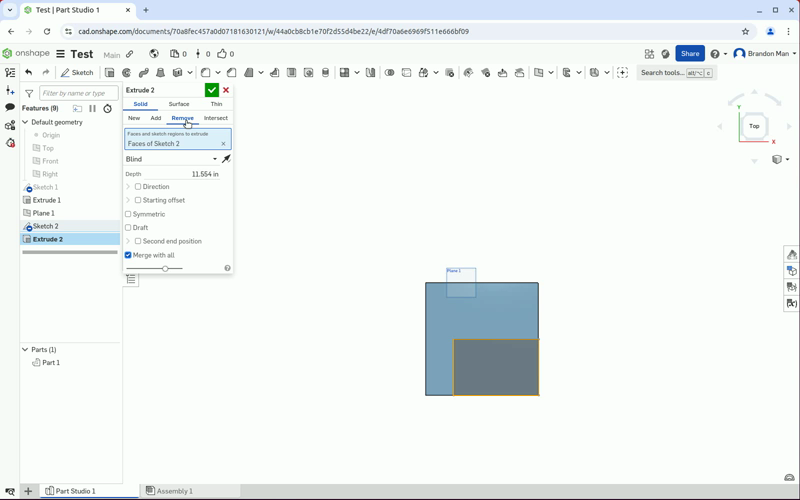
key(enter)
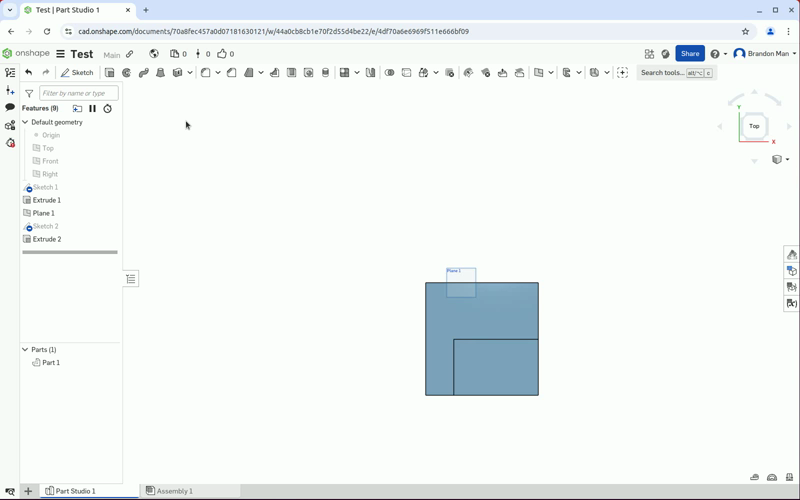
key(shift+h)
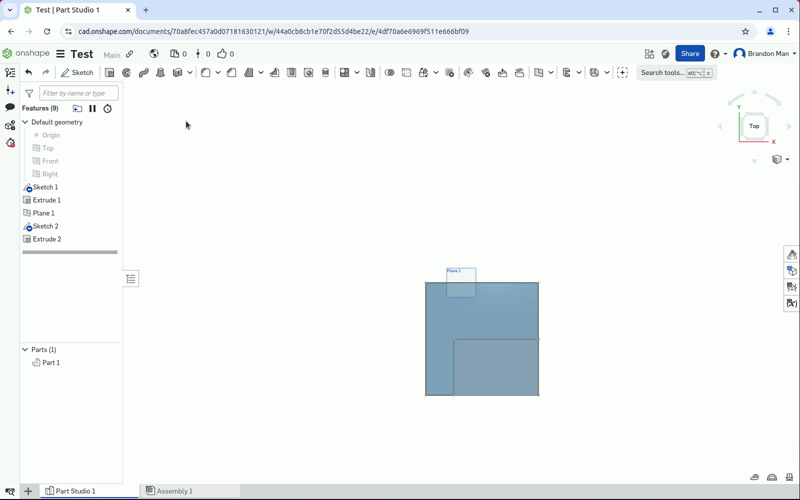
key(shift+h)
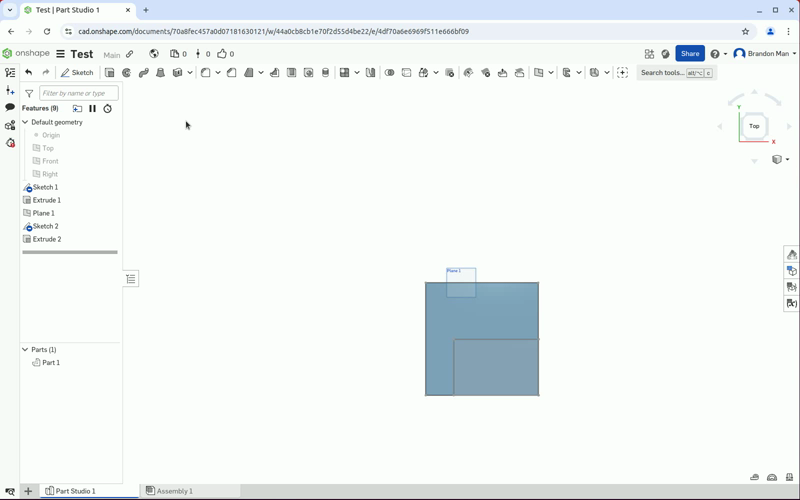
key(shift+7)
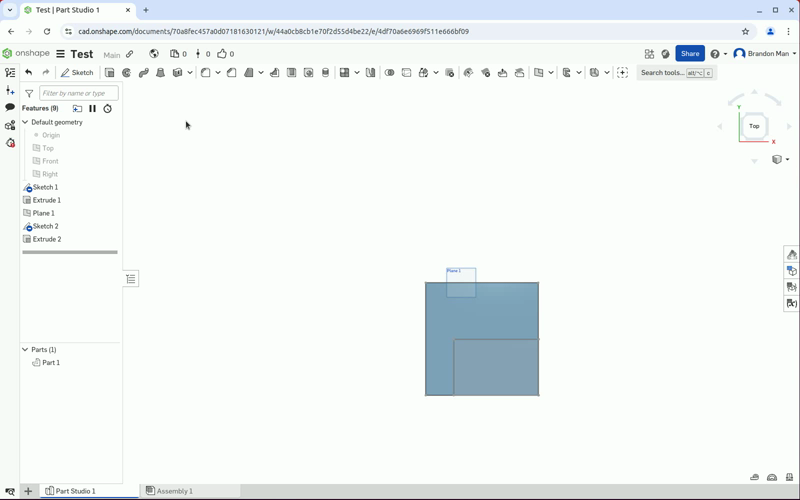
key(up, 3)
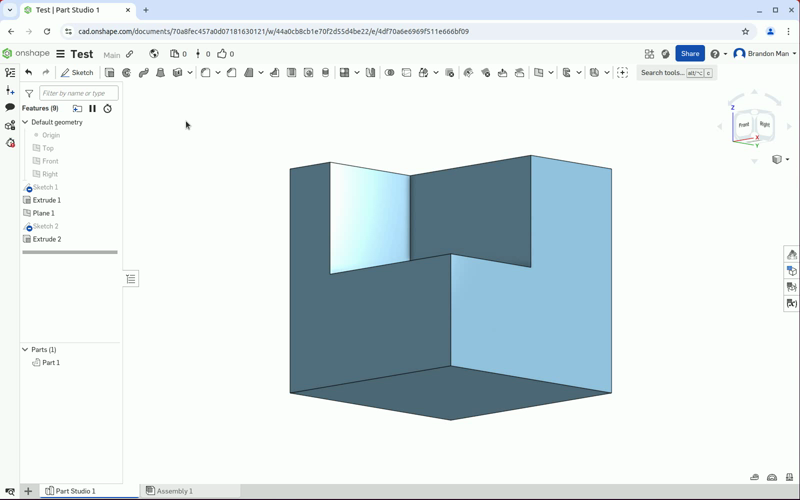
key(left, 3)
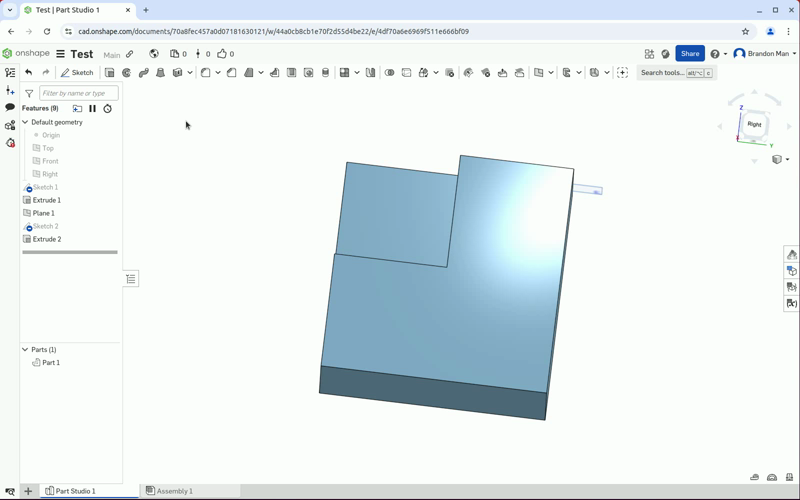
key(right, 3)
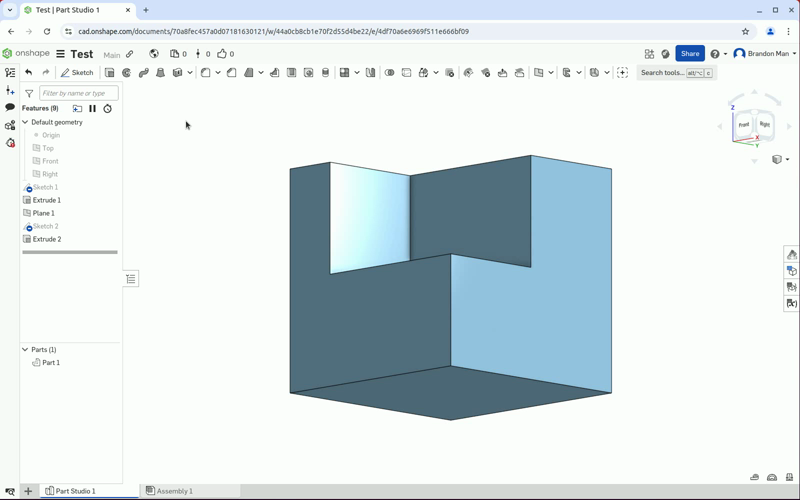
key(down, 3)
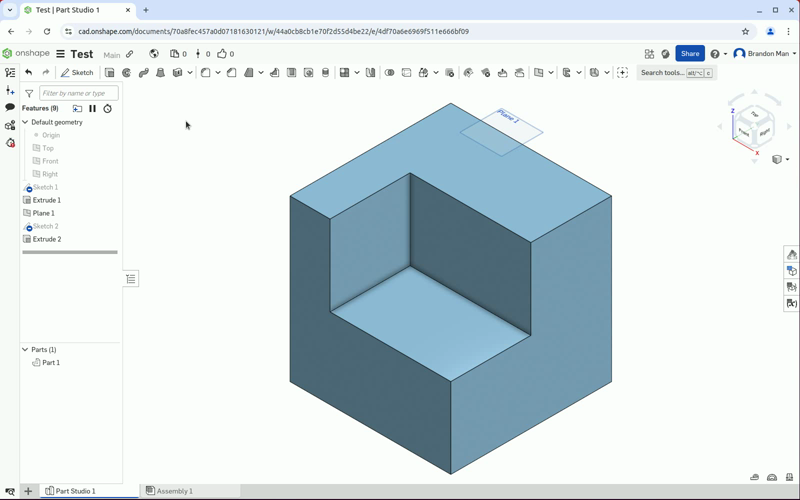
mouse_move(73, 189)
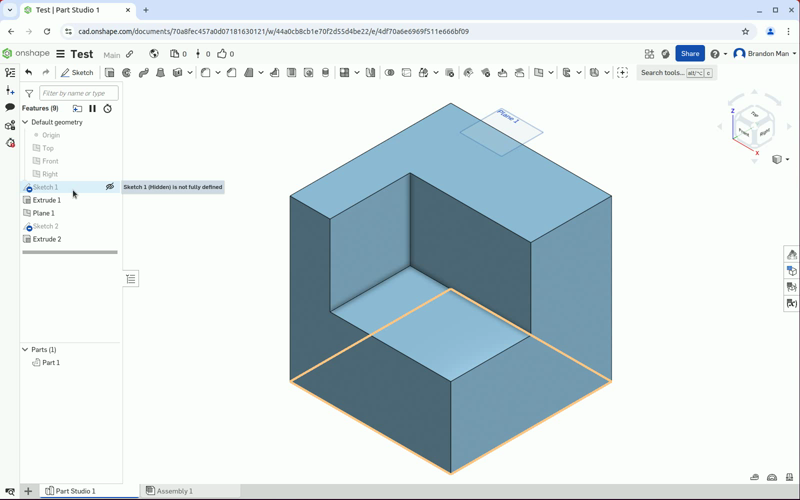
click(73, 189)